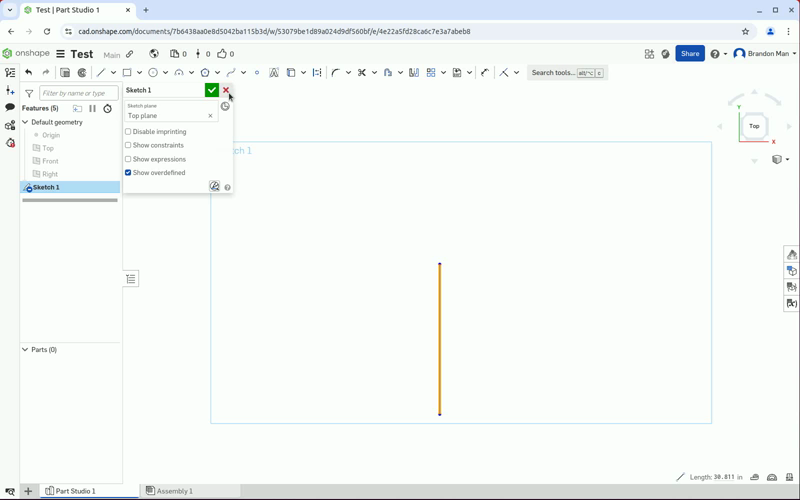
key(shift+h)
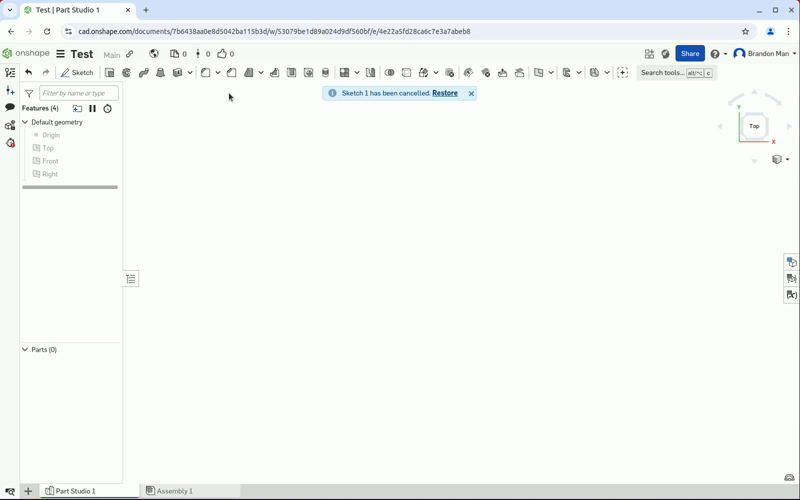
mouse_move(73, 352)
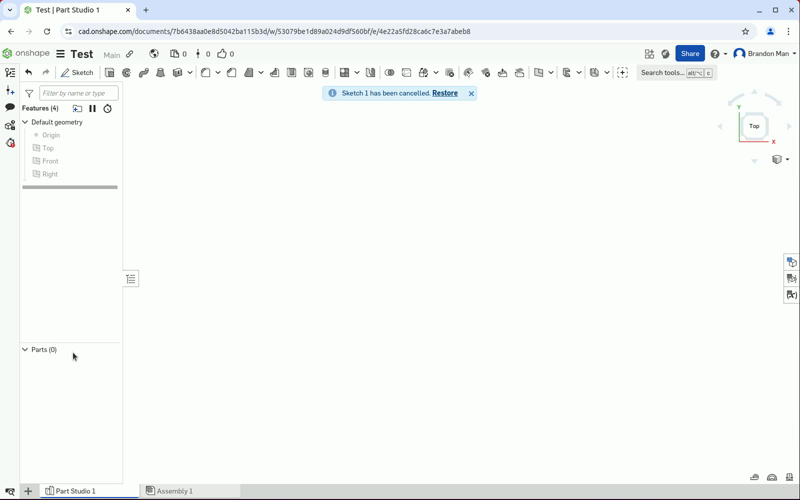
key(y)
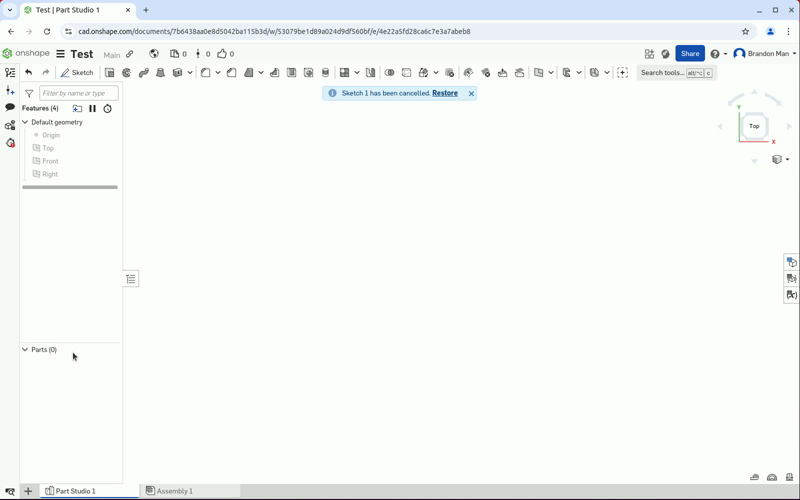
key(shift+p)
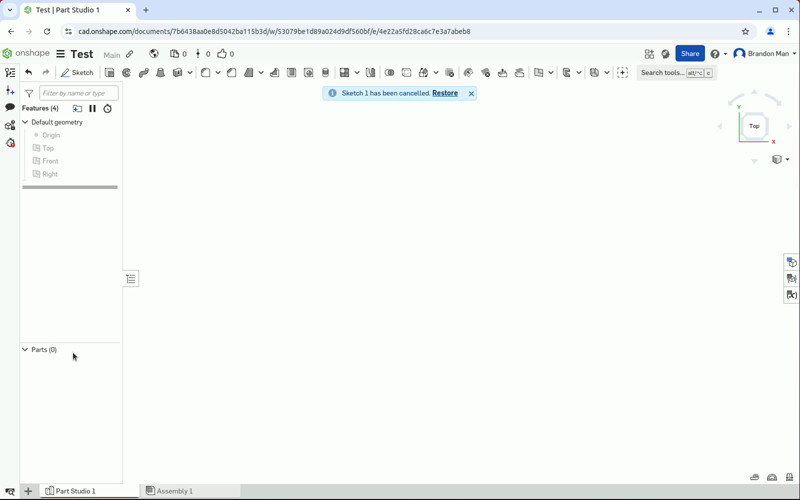
key(space)
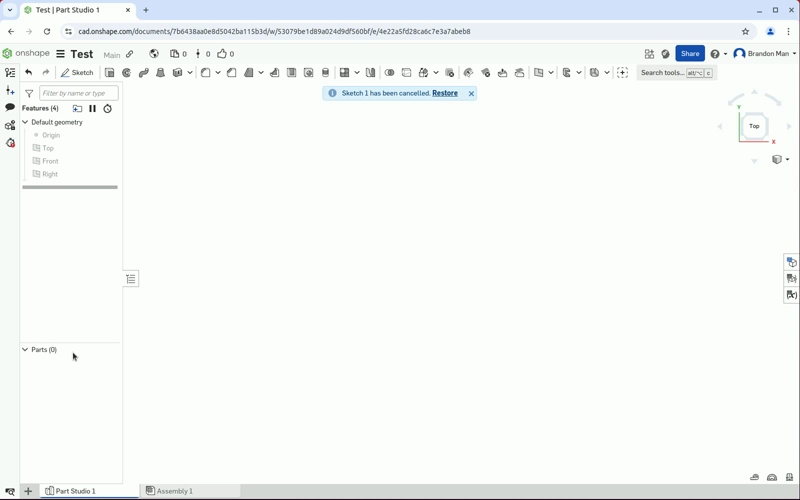
key_down(shift)
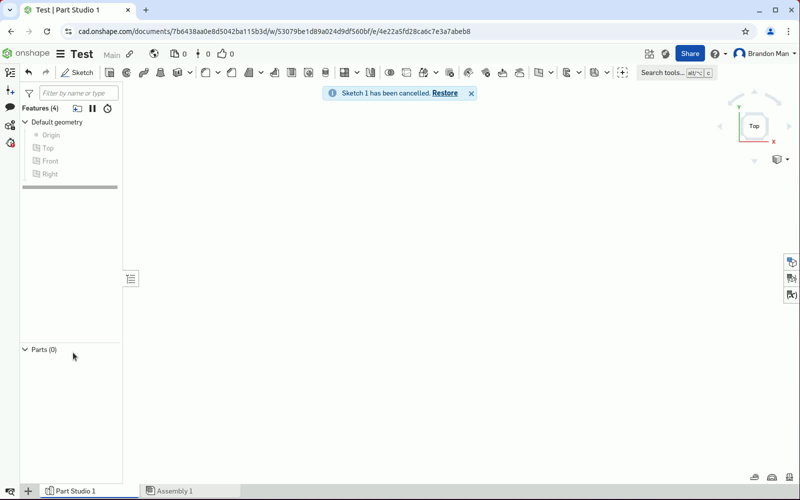
key(up)
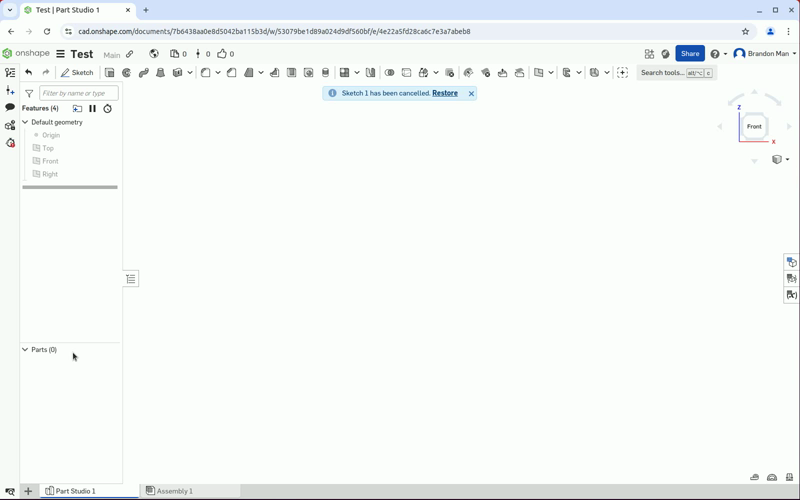
key_up(shift)
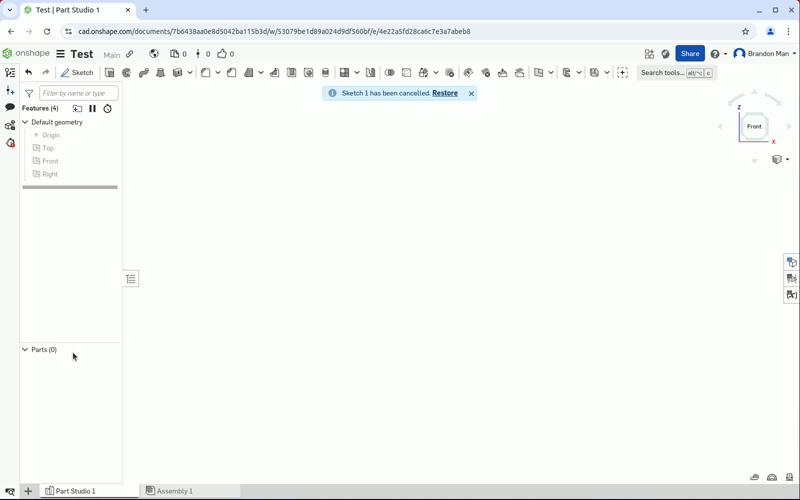
mouse_move(73, 352)
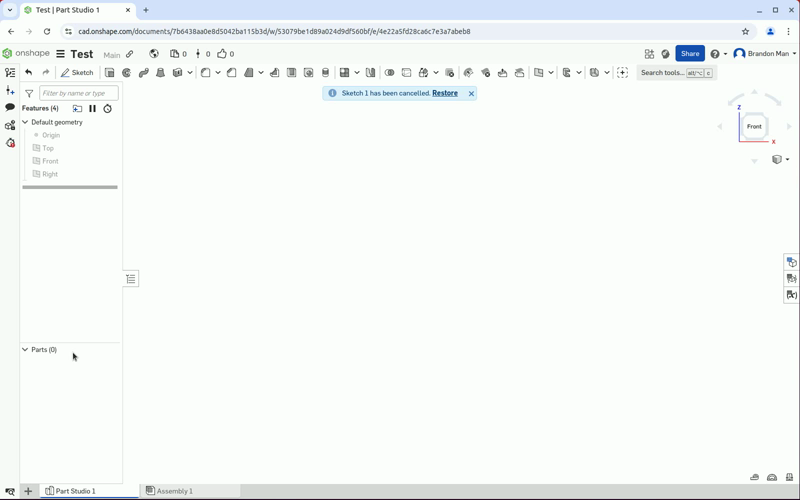
key(shift+y)
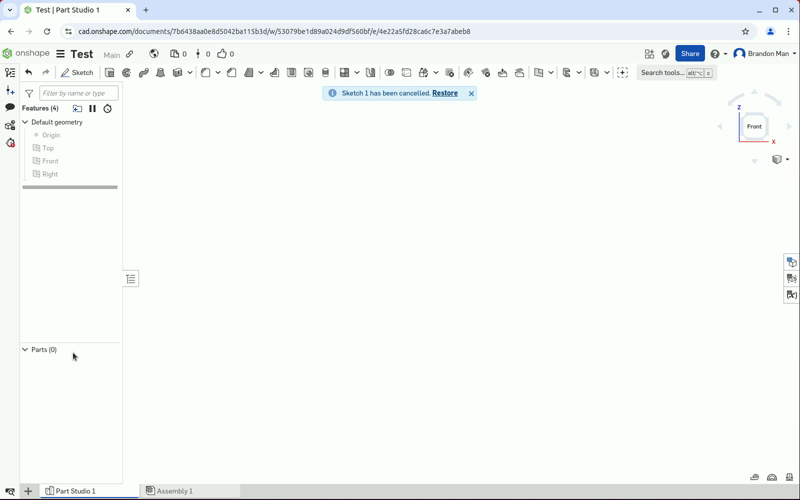
key(shift+s)
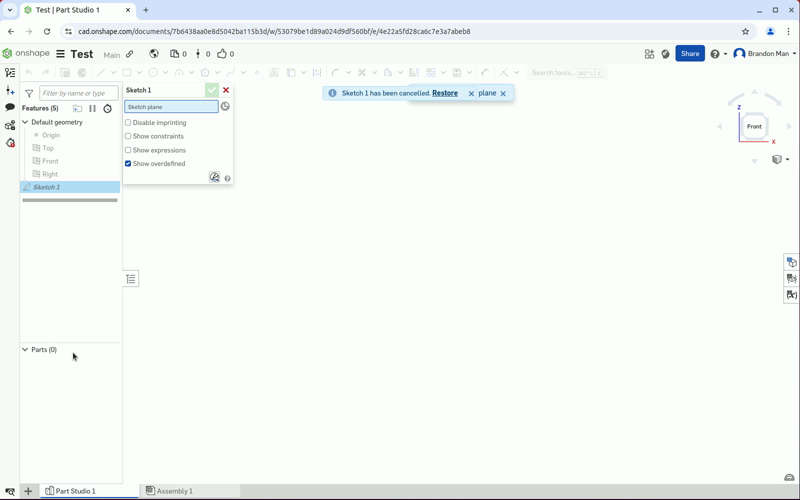
mouse_move(73, 163)
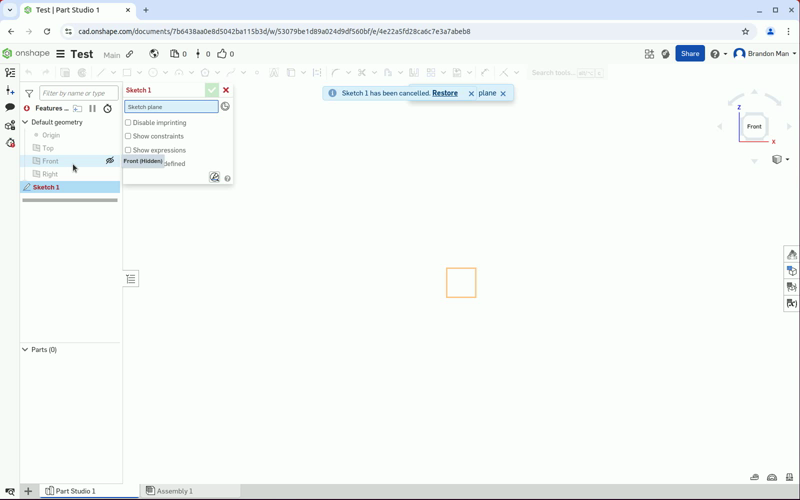
click(73, 163)
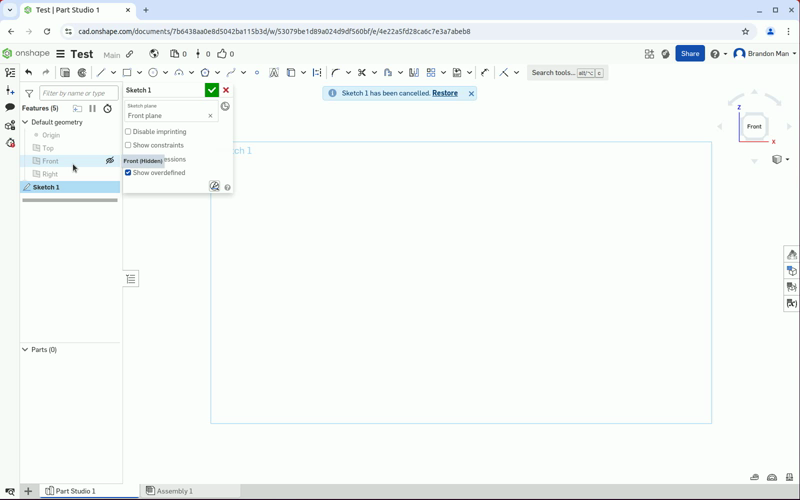
mouse_move(73, 352)
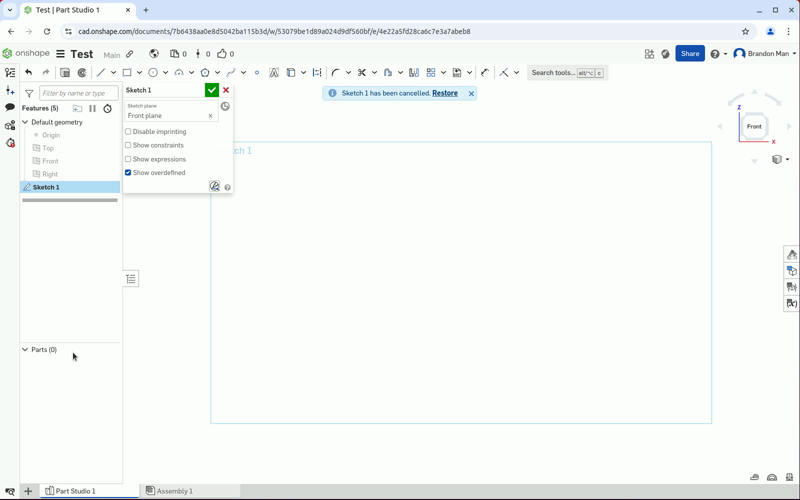
key(y)
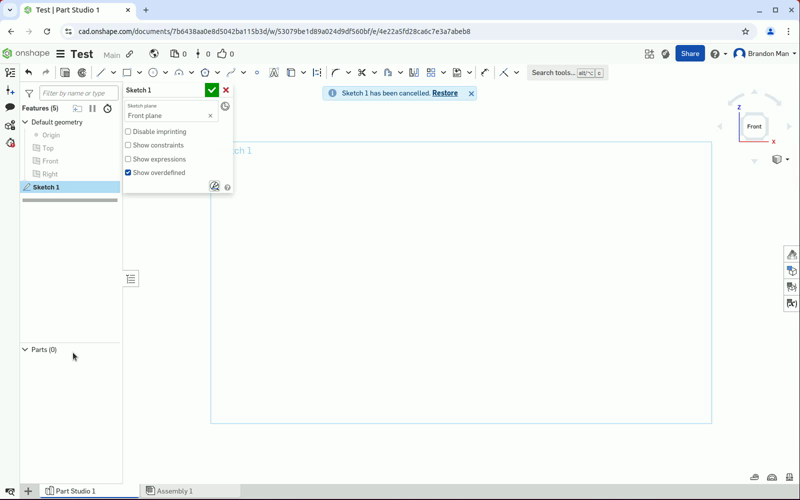
key(c)
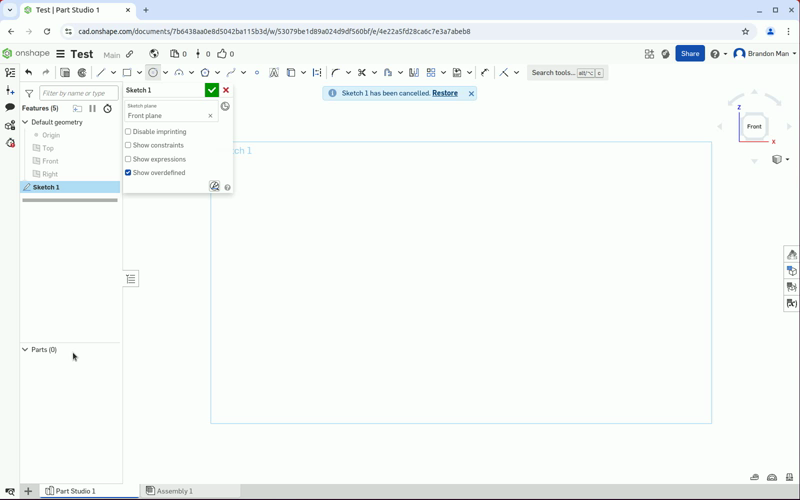
key_down(shift)
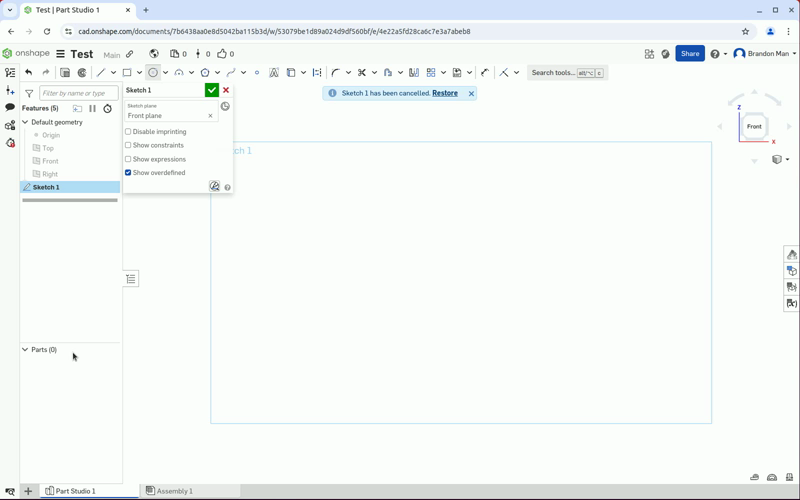
mouse_move(461, 282)
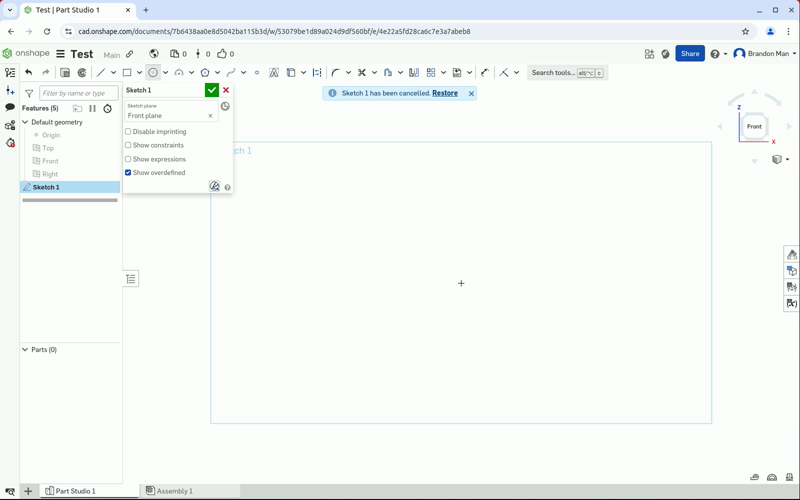
click(461, 282)
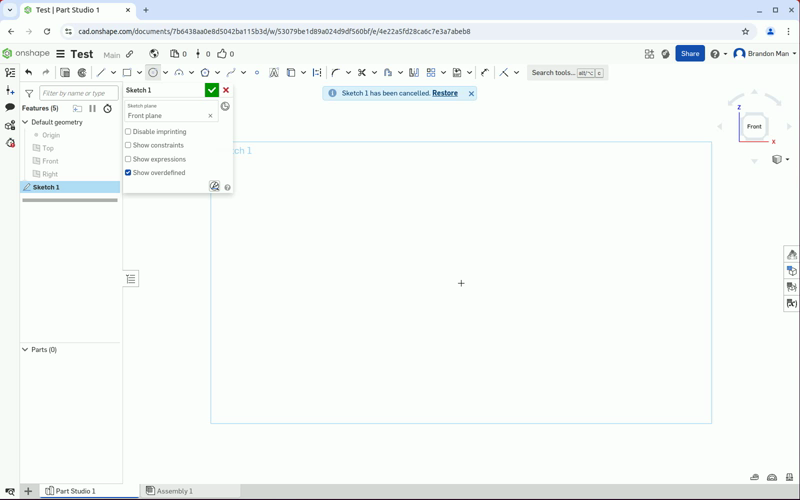
key_up(shift)
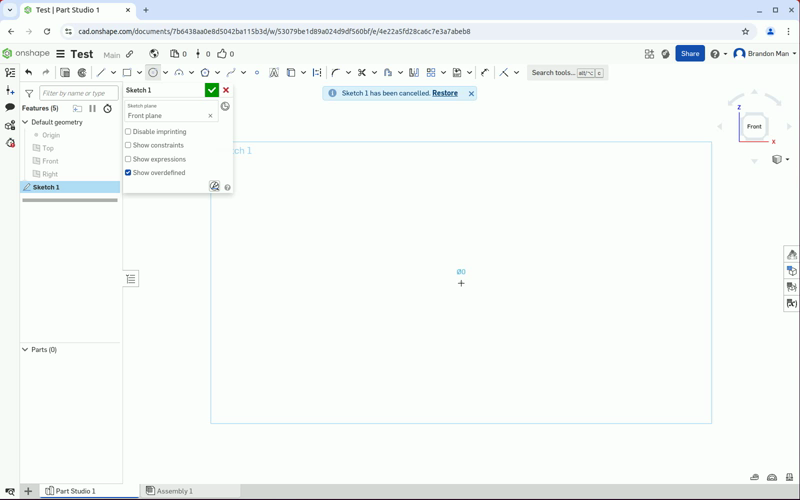
mouse_move(552, 282)
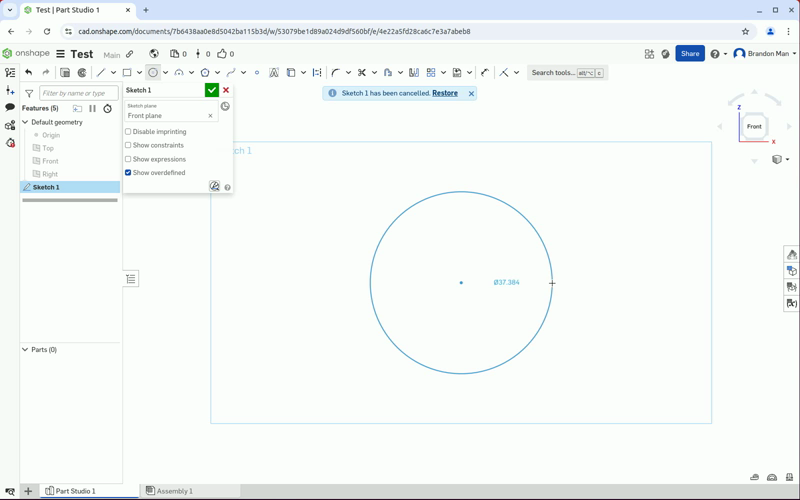
click(552, 282)
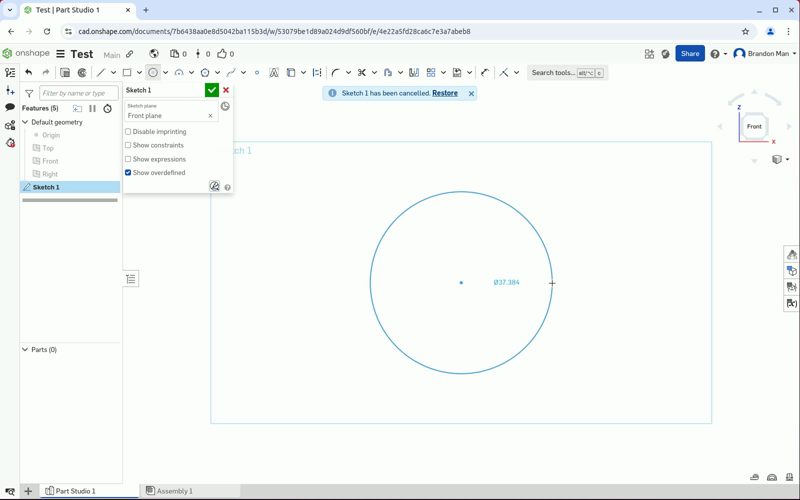
key(esc)
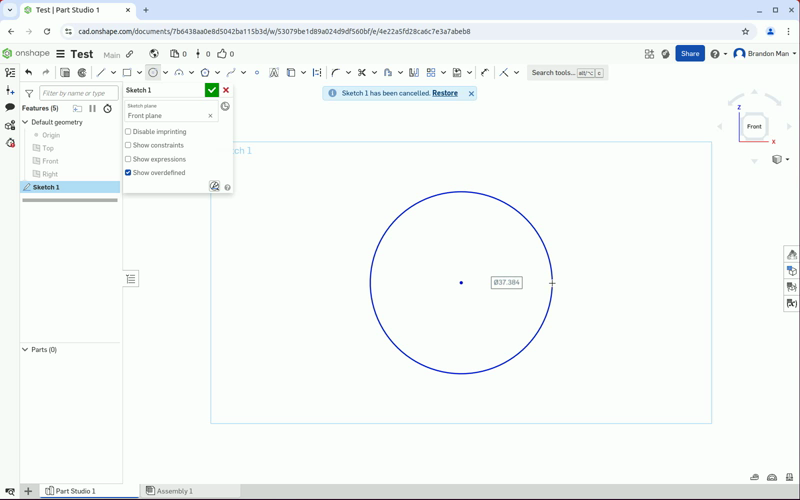
mouse_move(497, 326)
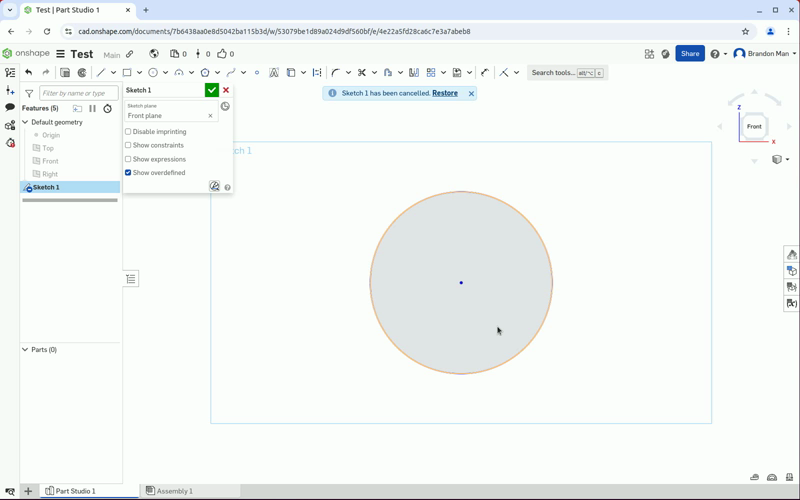
click(497, 326)
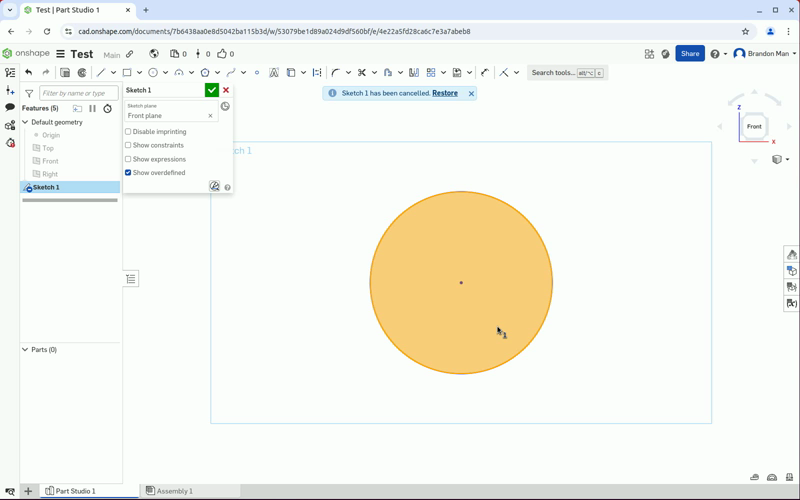
mouse_move(73, 352)
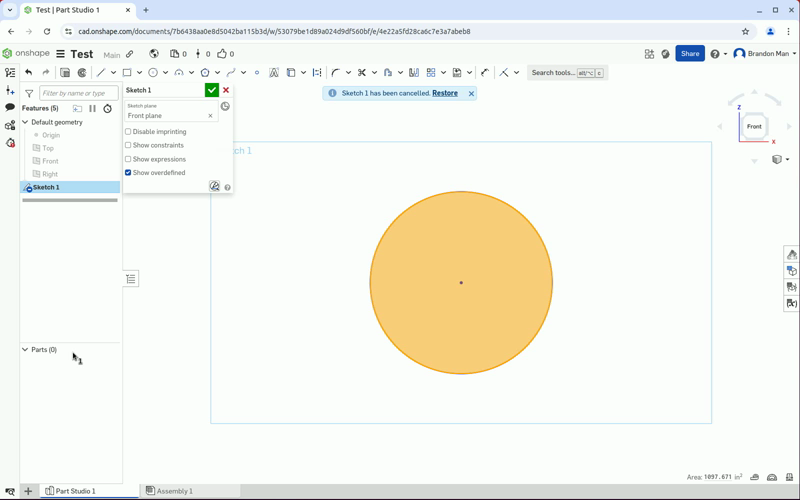
key(shift+y)
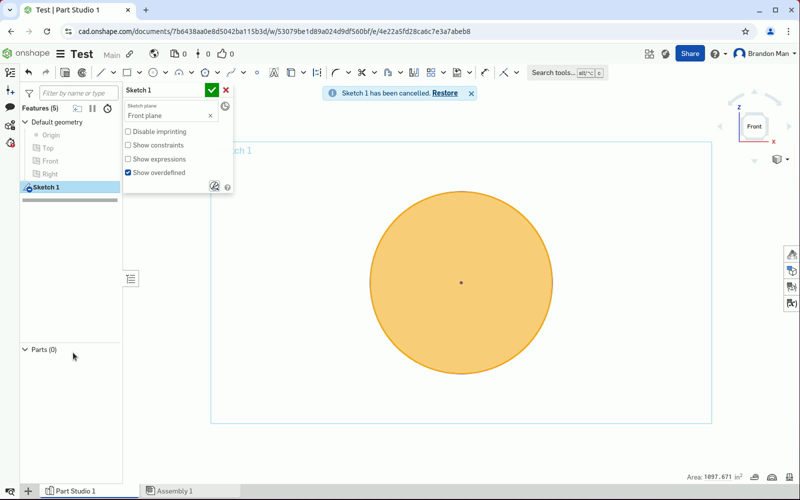
key(shift+e)
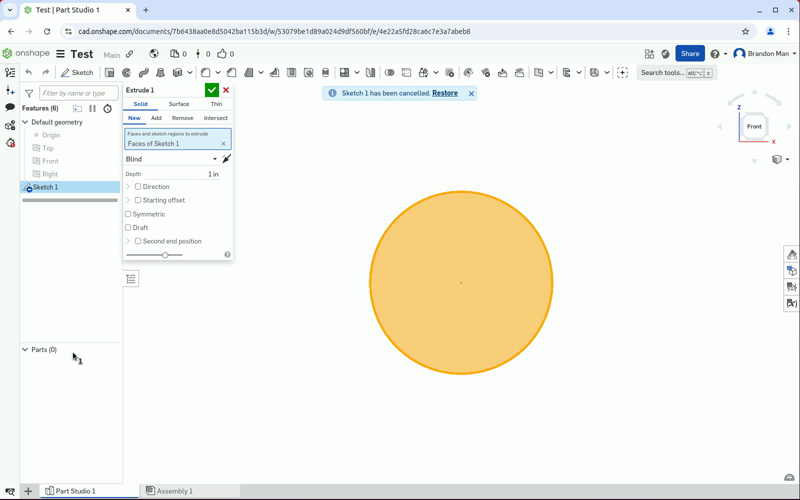
mouse_move(143, 106)
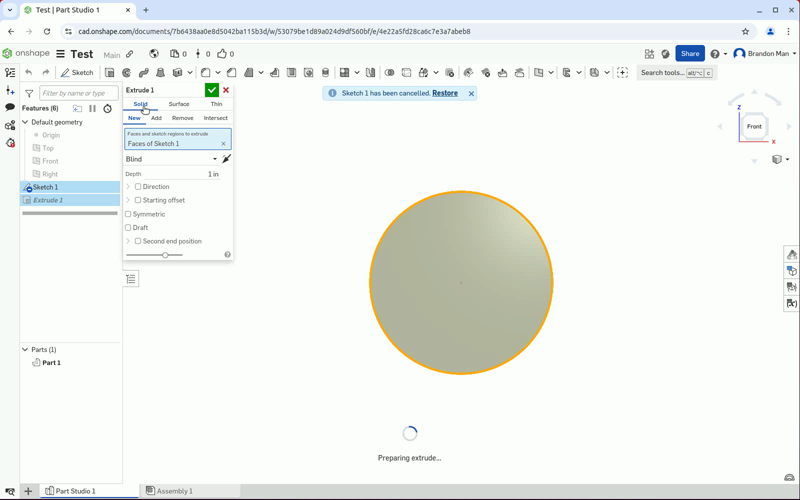
click(143, 106)
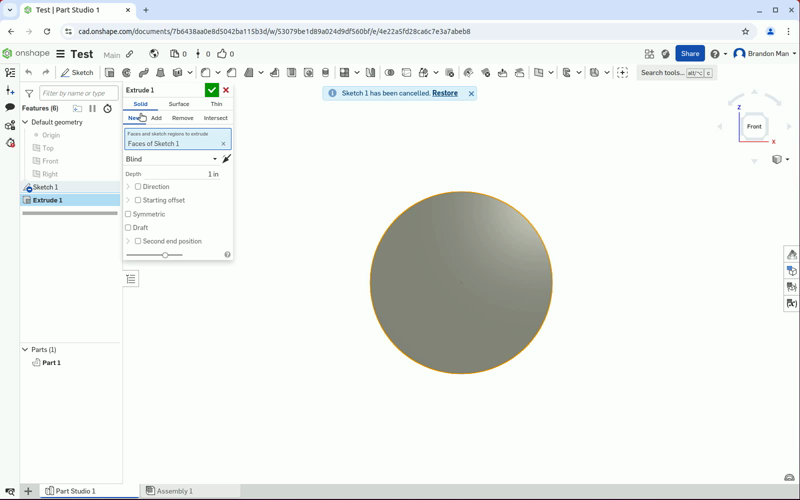
mouse_move(137, 120)
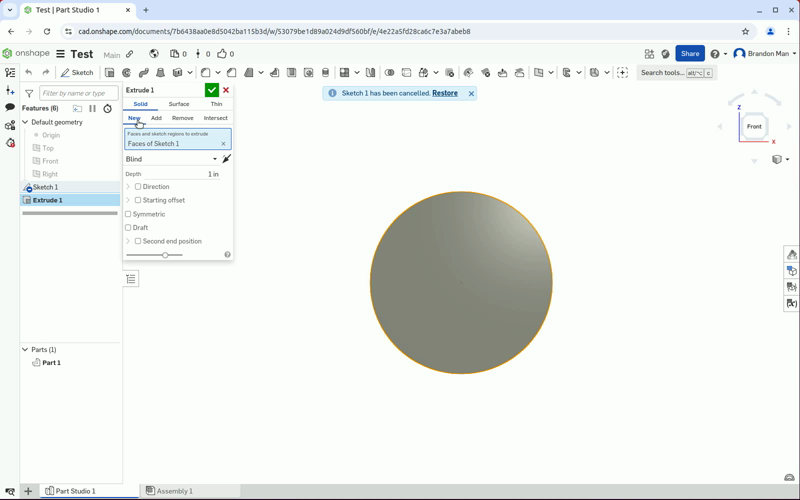
click(137, 120)
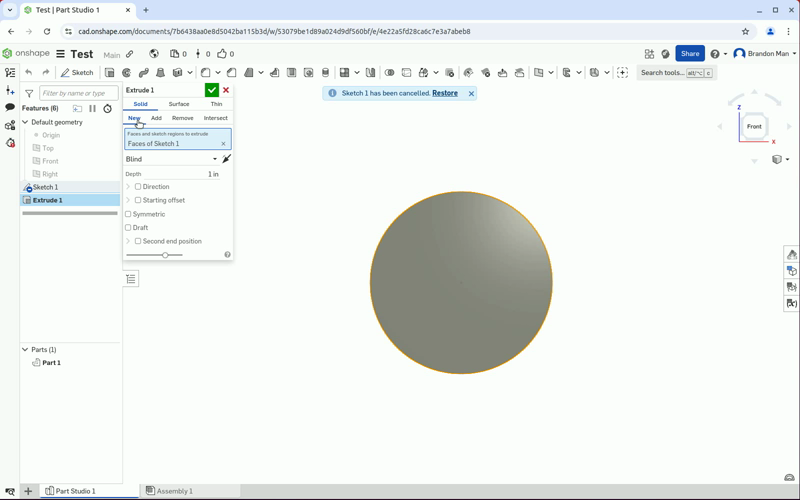
key(tab, 4)
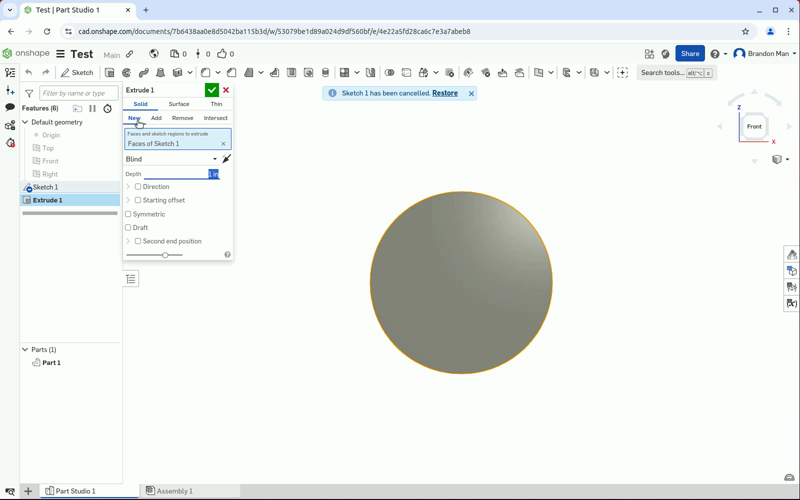
text(46.216)
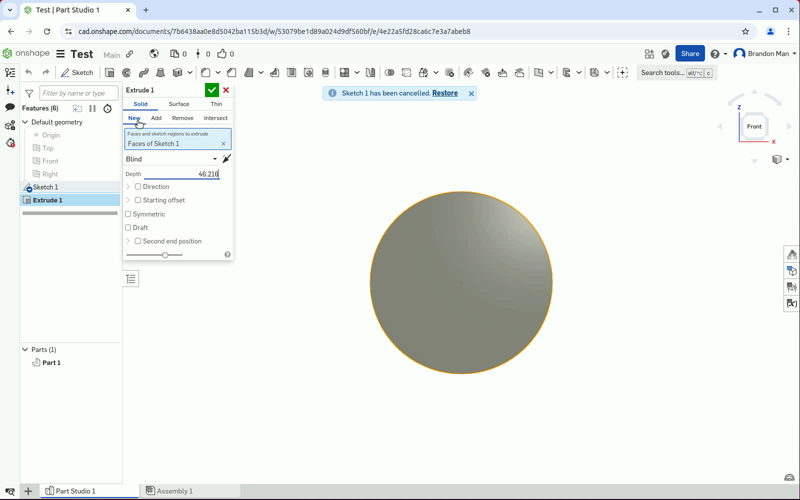
key(tab, 3)
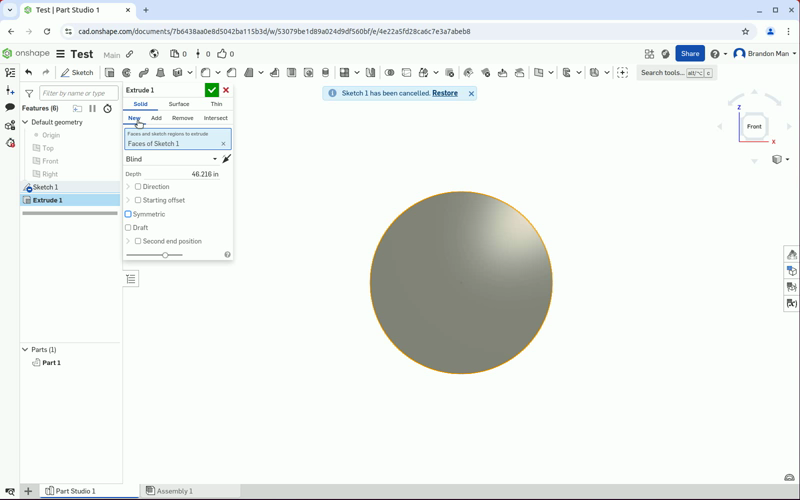
key(space)
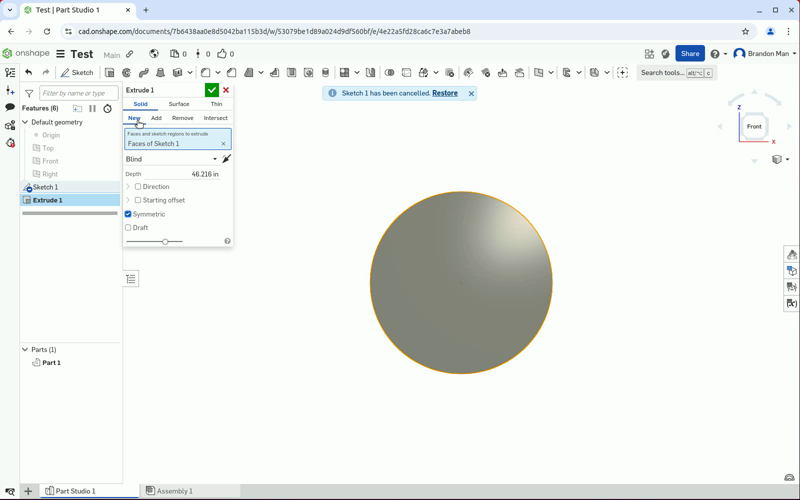
key(enter)
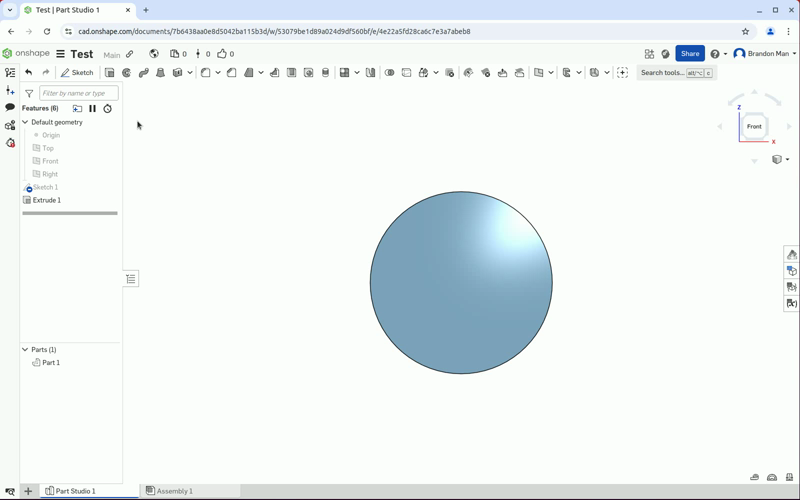
key(shift+h)
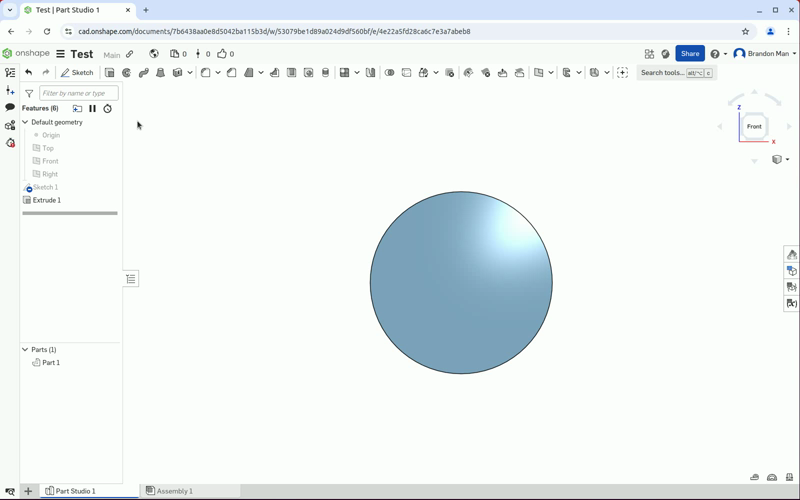
key(shift+h)
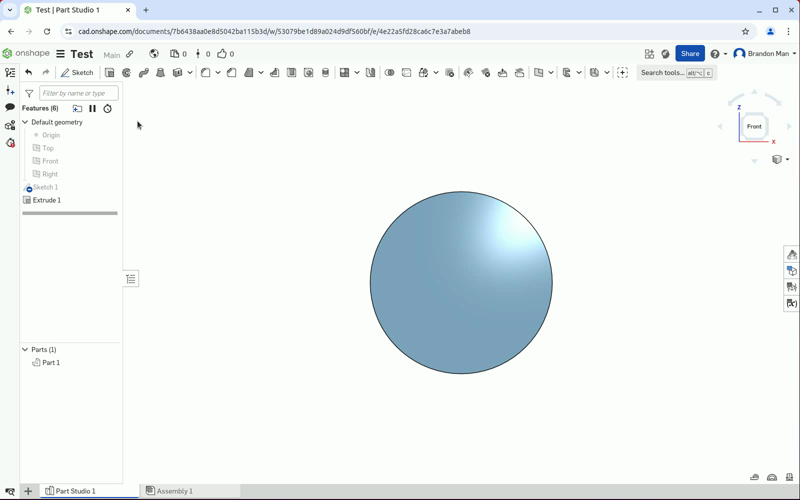
mouse_move(73, 189)
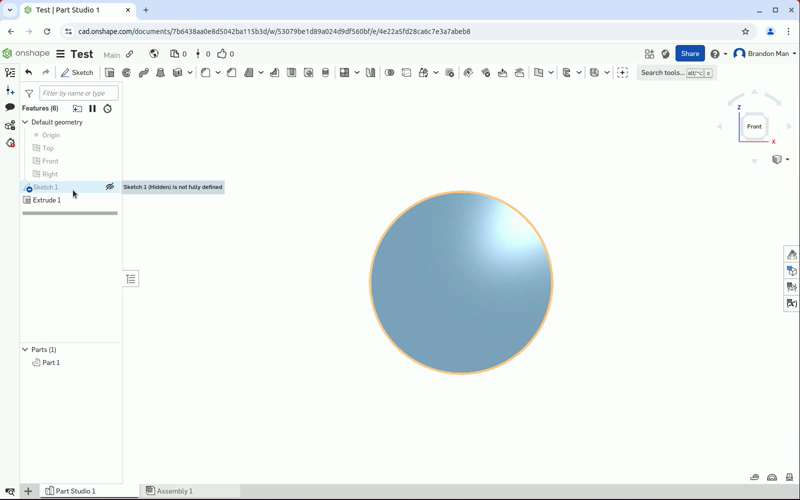
click(73, 189)
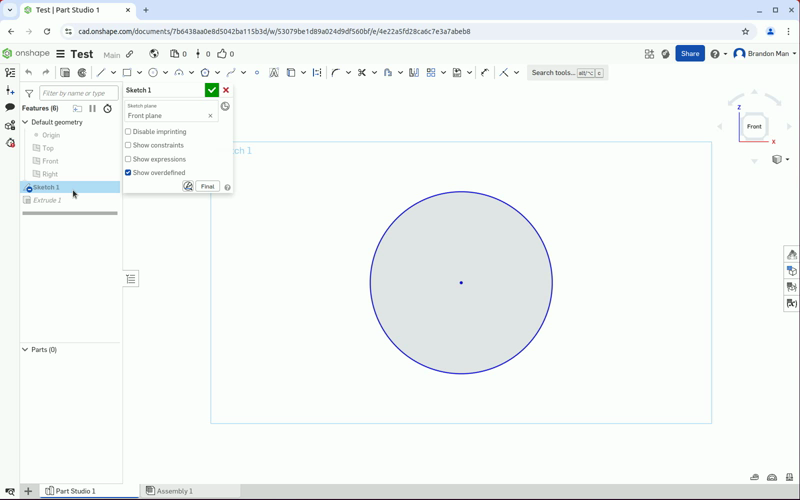
mouse_move(229, 92)
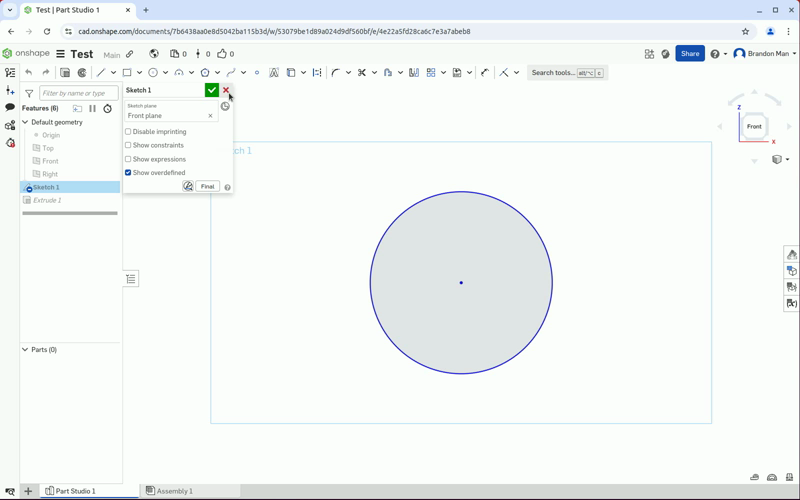
click(229, 92)
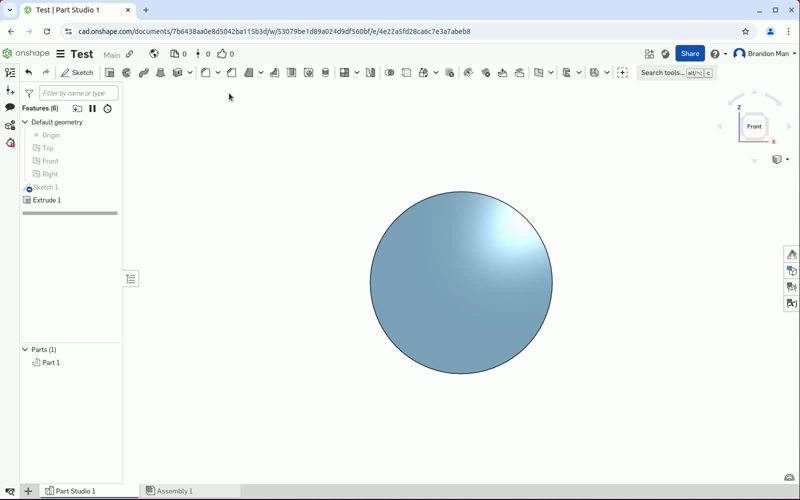
mouse_move(73, 352)
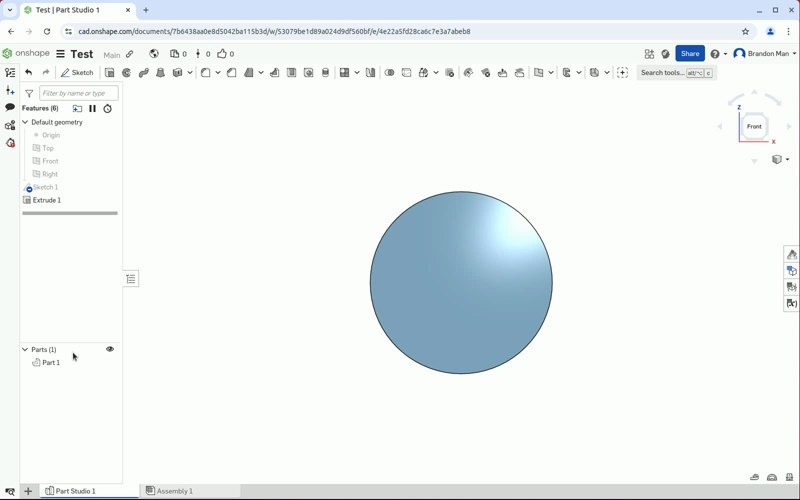
key(y)
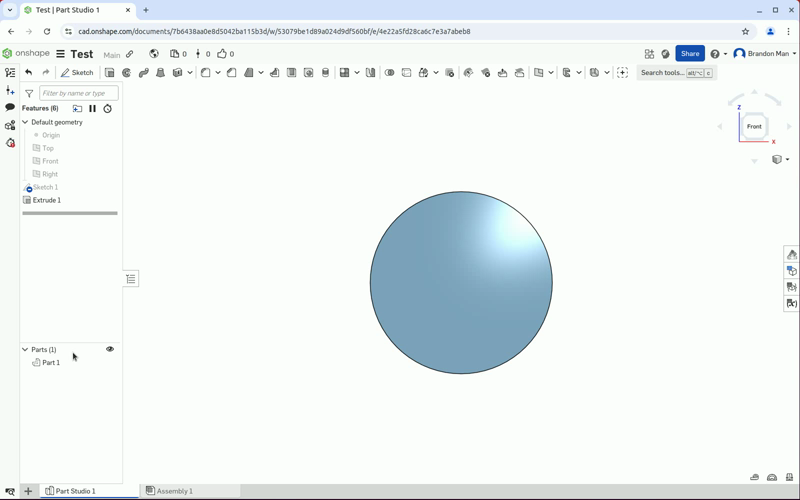
key(shift+p)
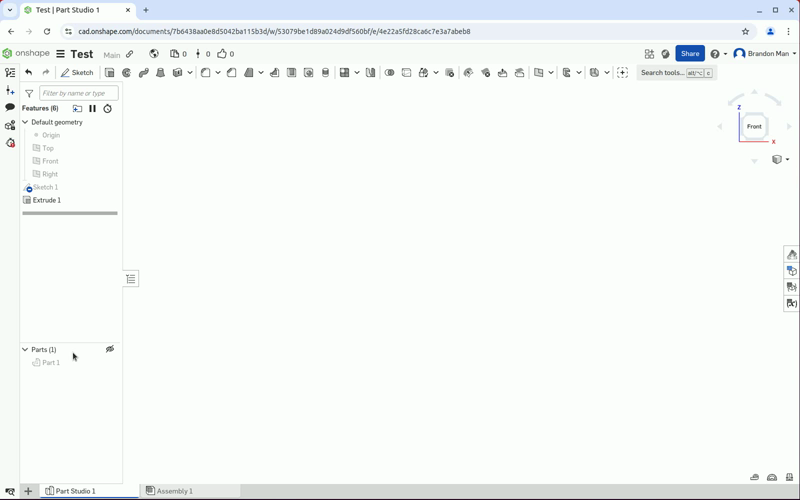
key(space)
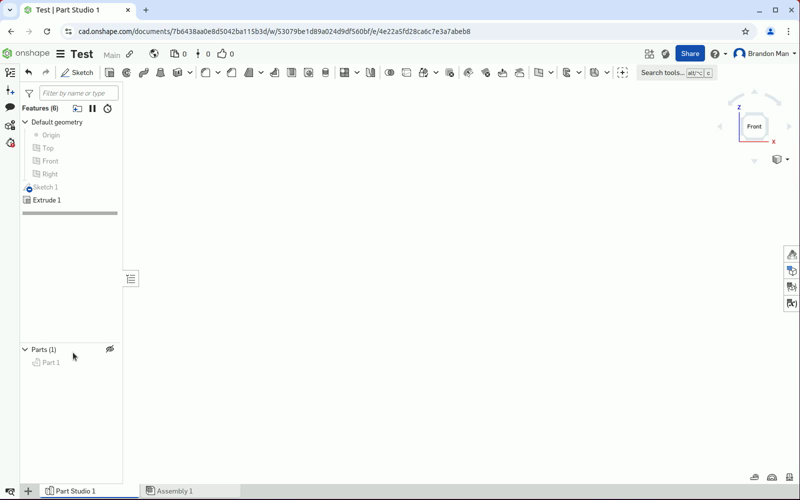
key_down(shift)
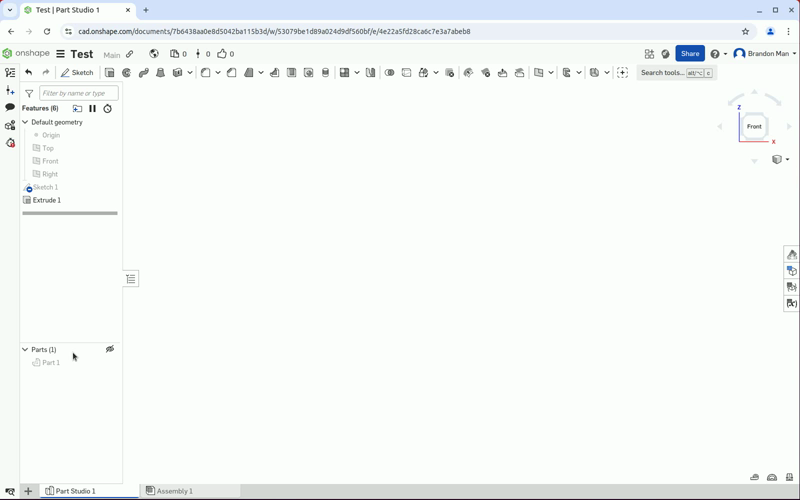
key(left)
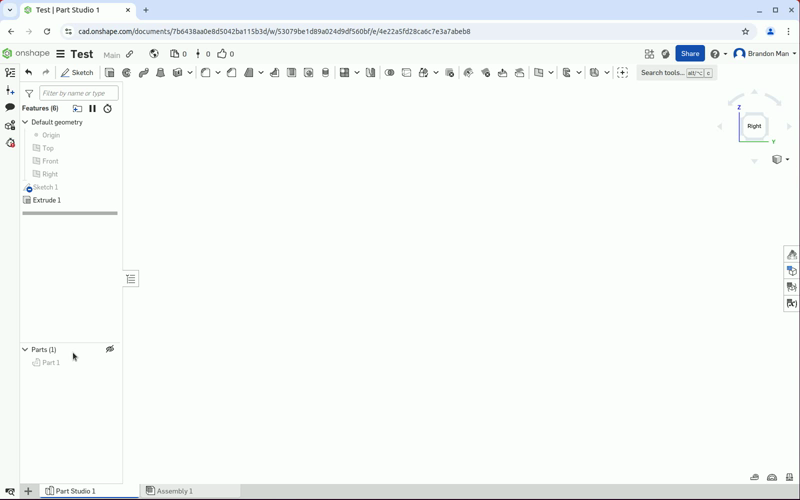
key_up(shift)
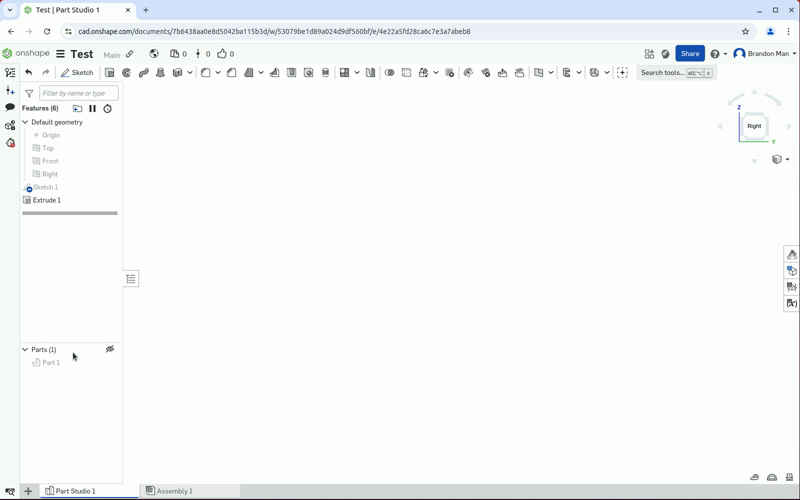
mouse_move(73, 352)
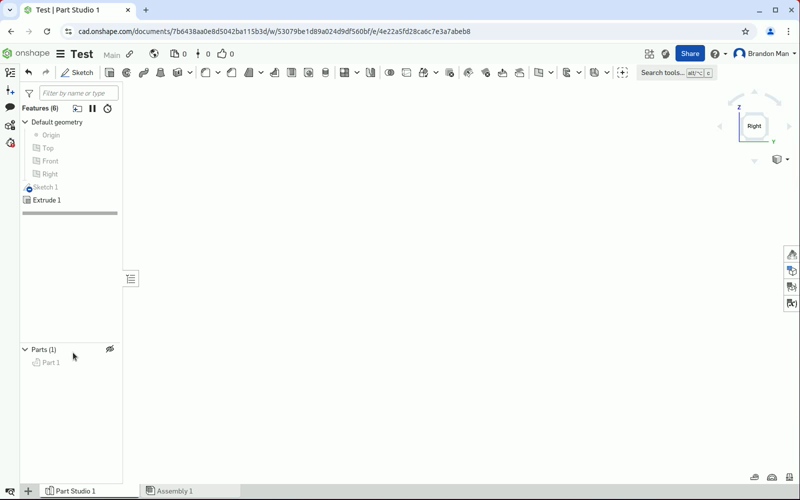
key(shift+y)
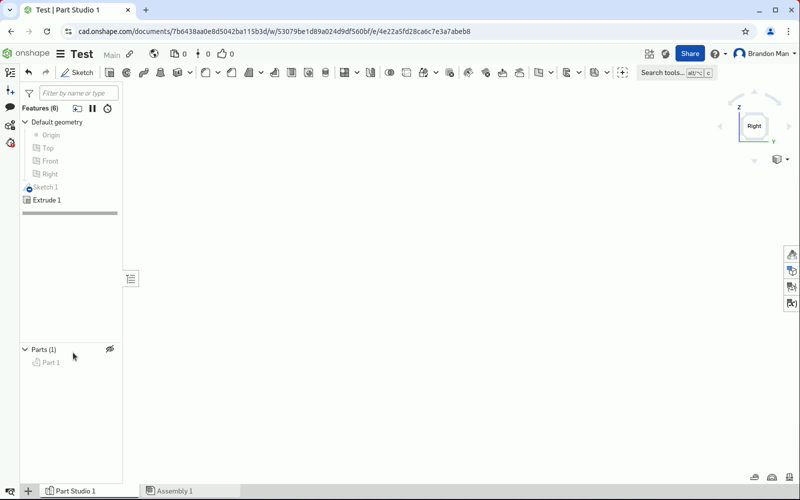
key(shift+s)
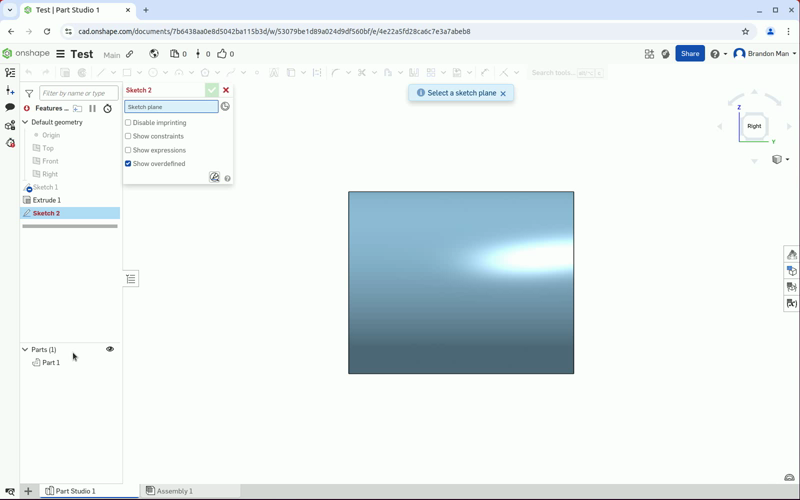
mouse_move(73, 176)
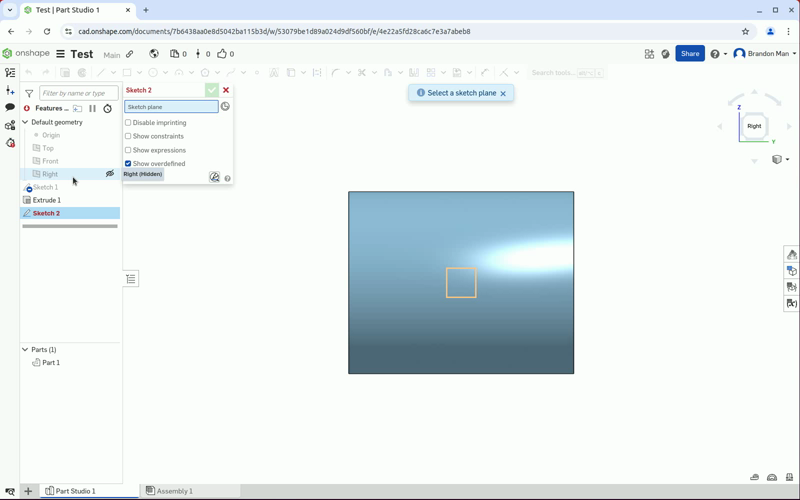
click(73, 176)
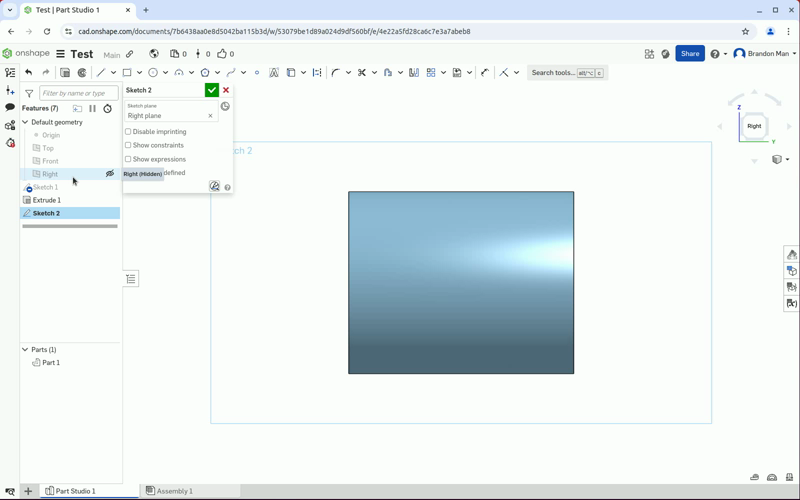
mouse_move(73, 352)
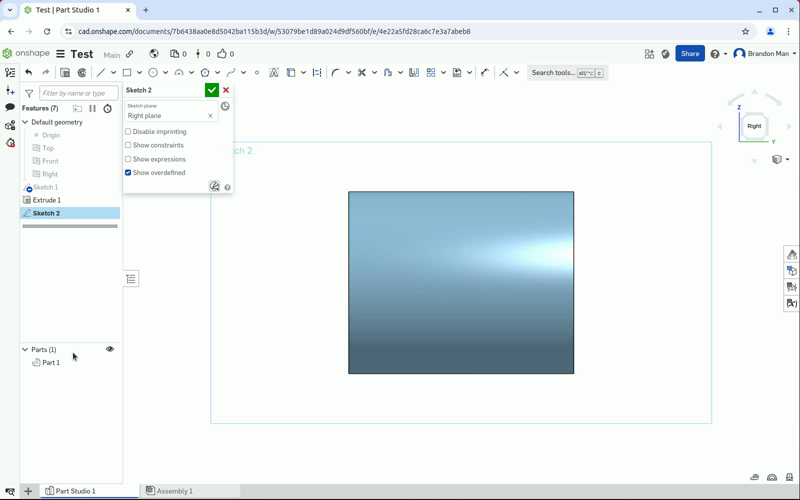
key(y)
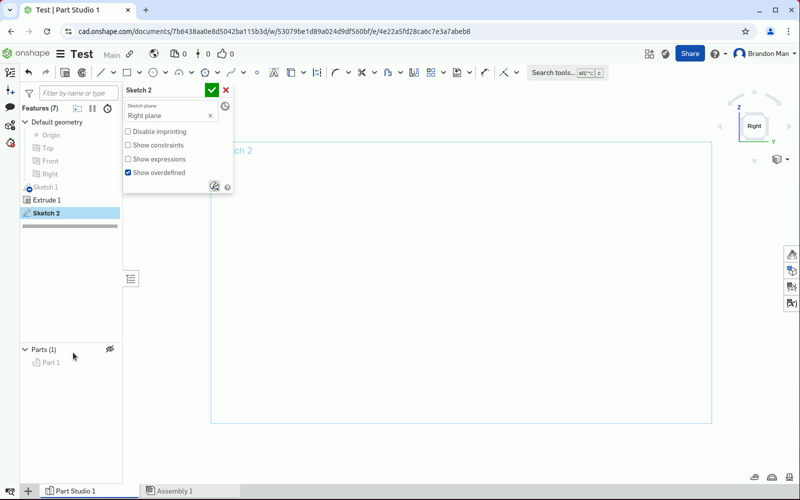
key(c)
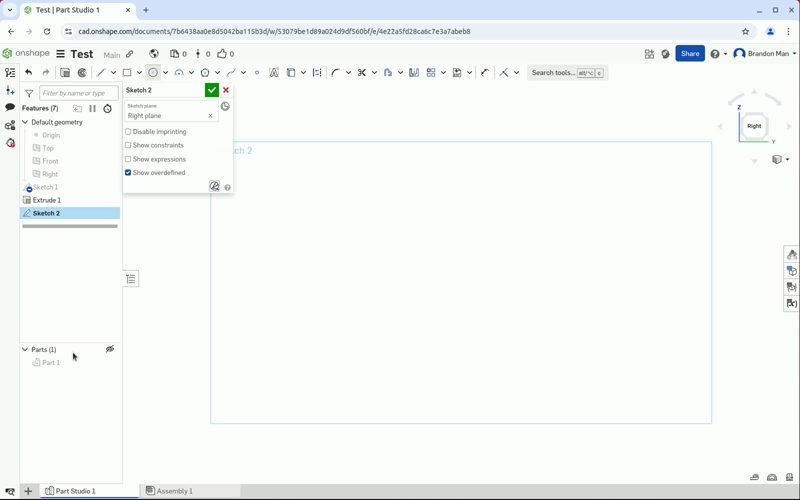
key_down(shift)
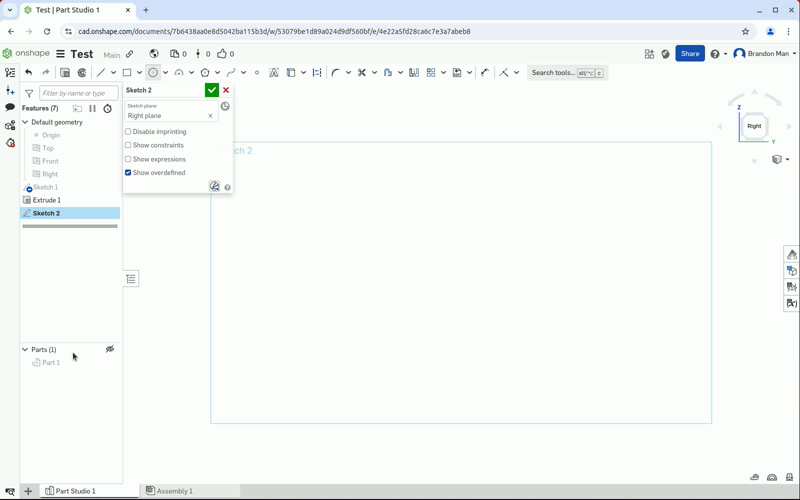
mouse_move(461, 282)
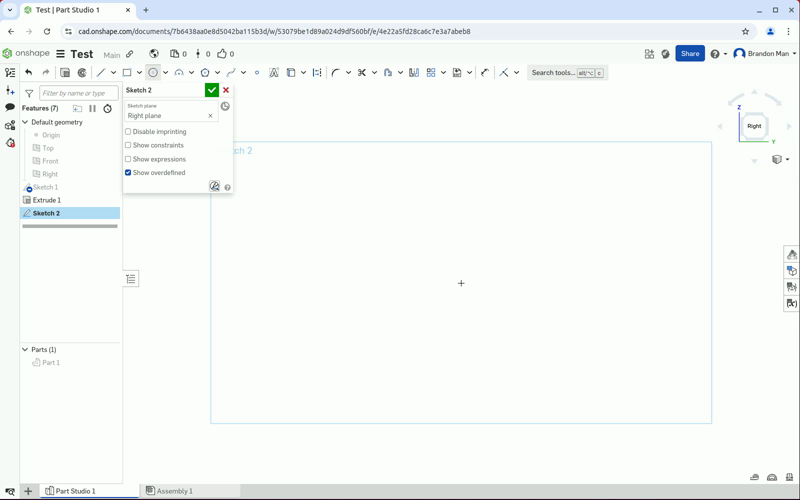
click(461, 282)
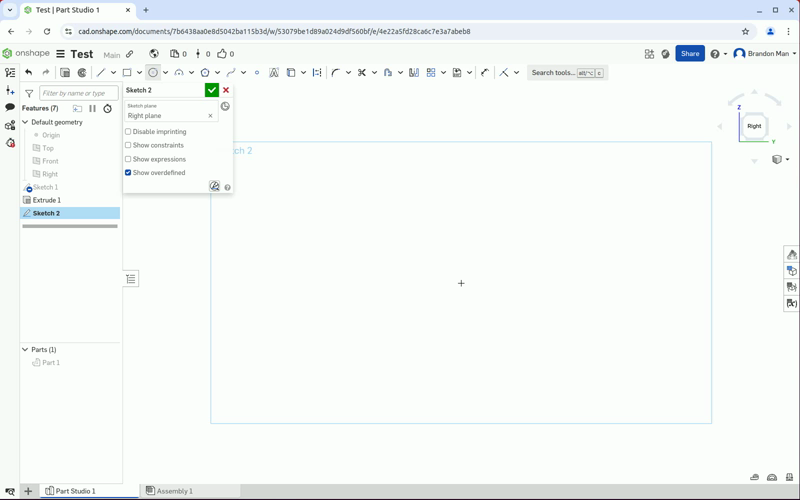
key_up(shift)
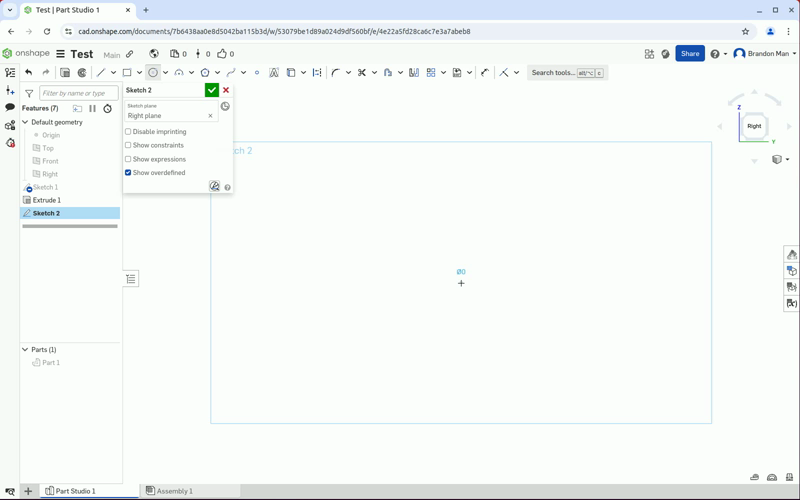
mouse_move(484, 282)
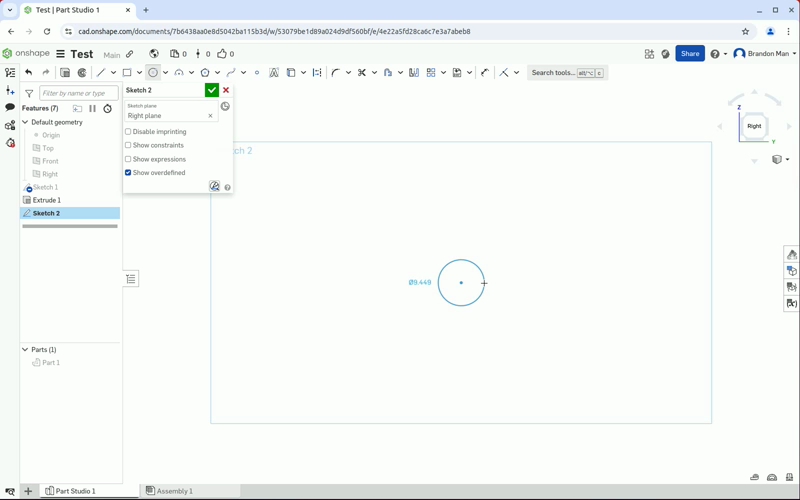
click(484, 282)
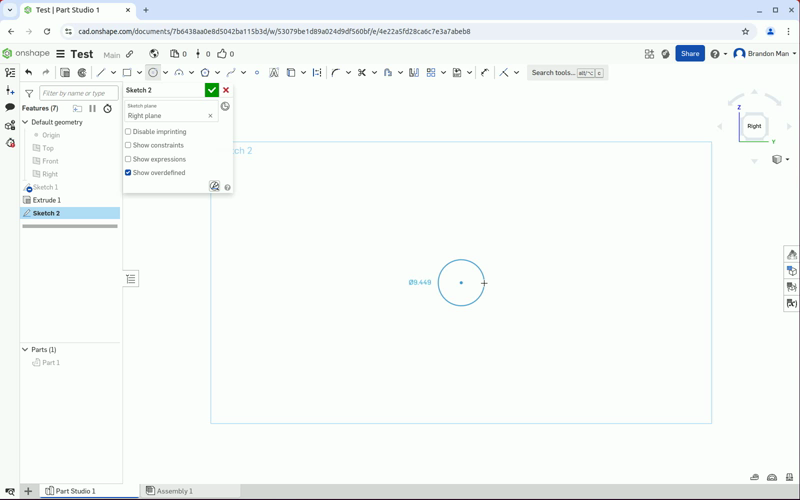
key(esc)
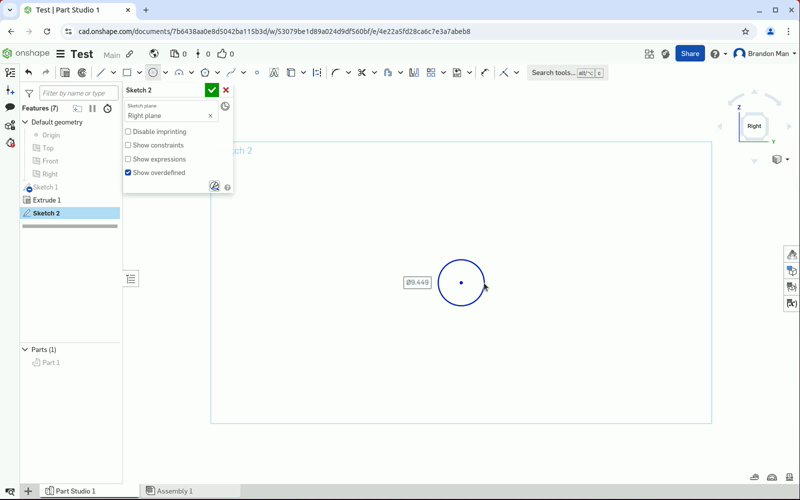
mouse_move(467, 283)
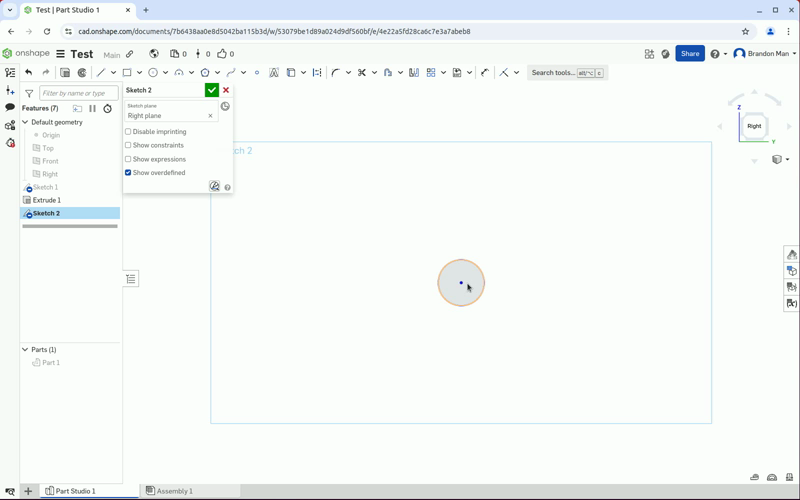
scroll(6)
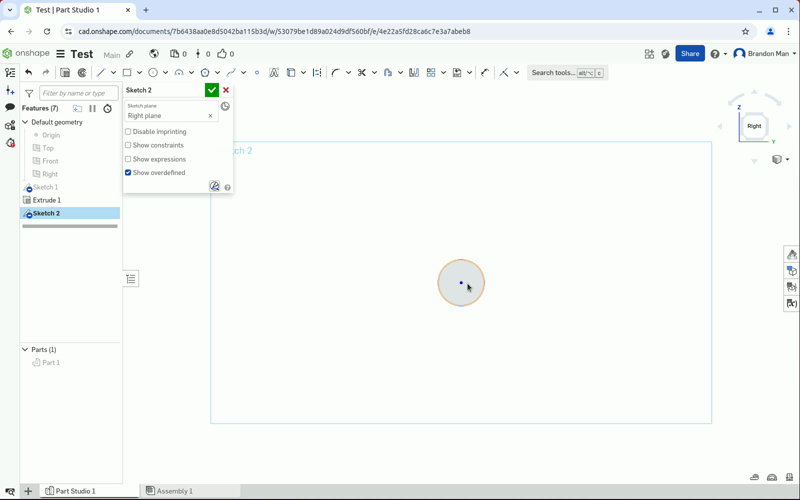
scroll(6)
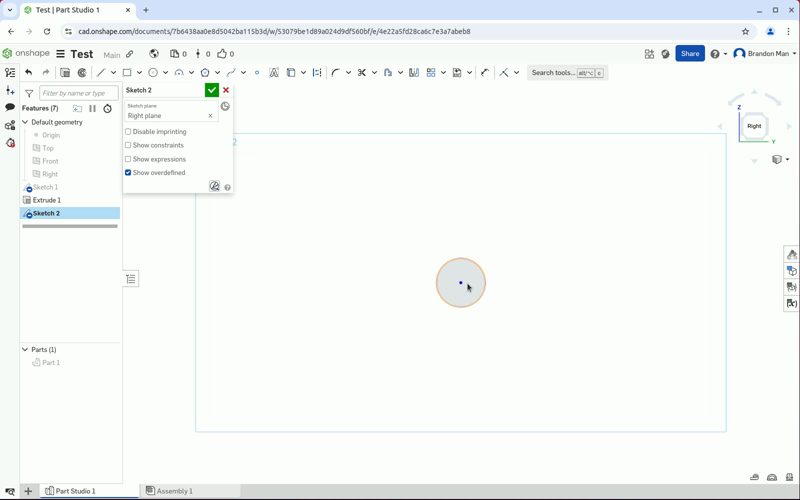
scroll(6)
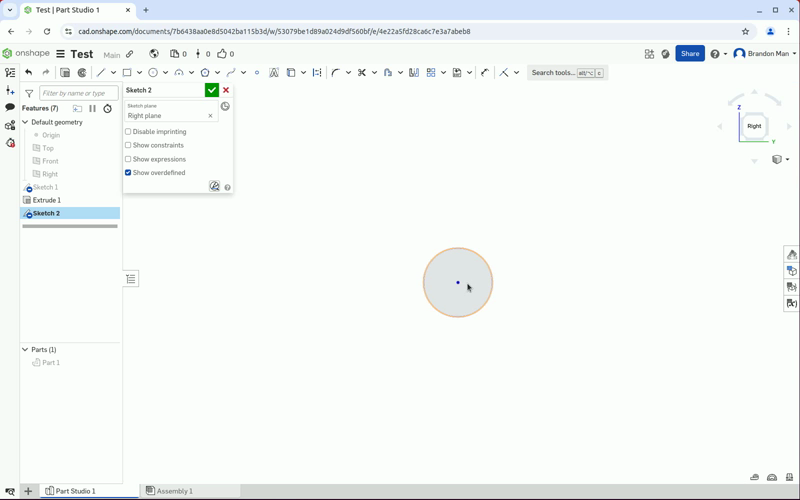
scroll(6)
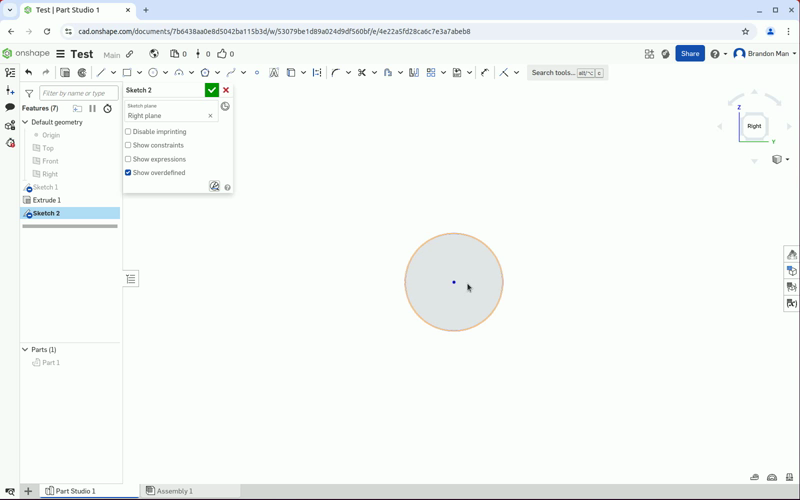
scroll(6)
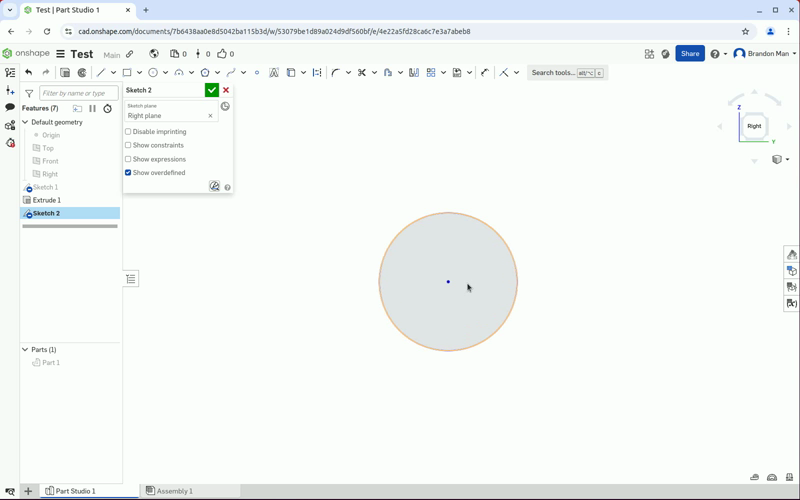
scroll(6)
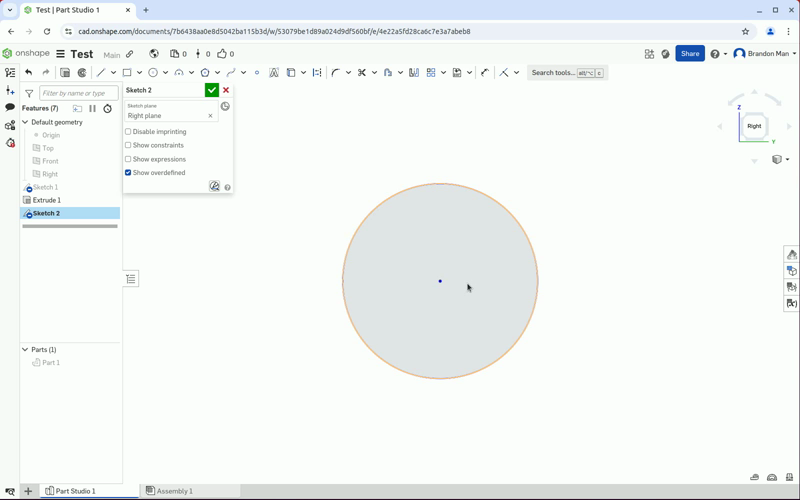
scroll(6)
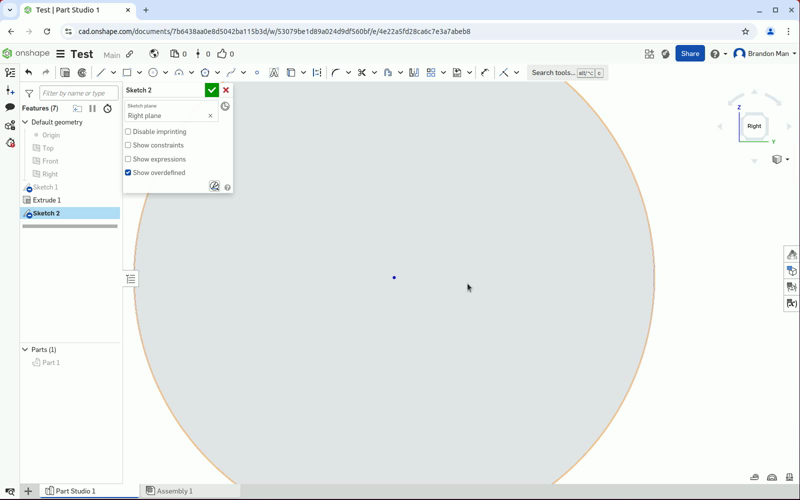
click(467, 283)
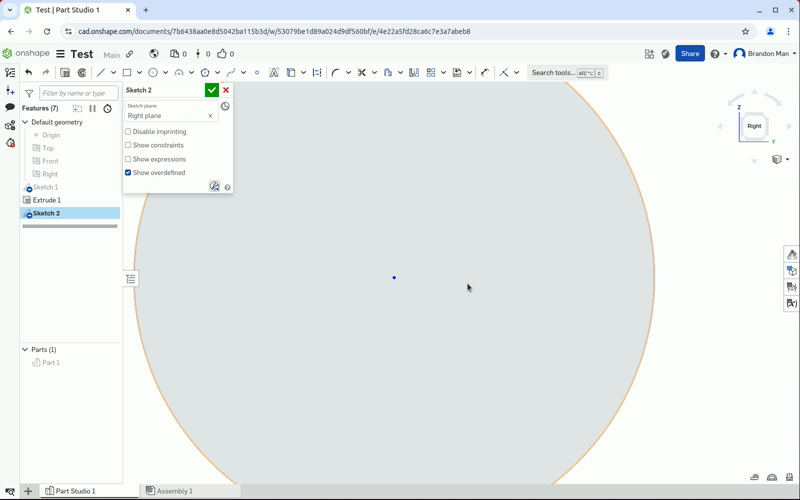
scroll(-6)
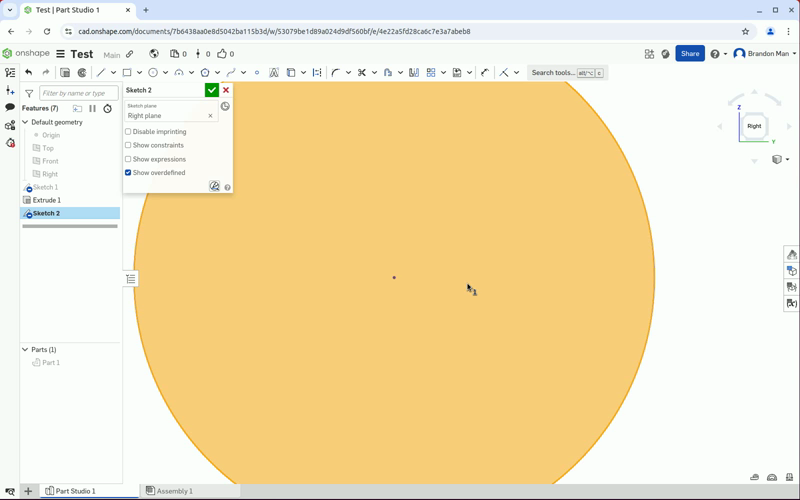
scroll(-6)
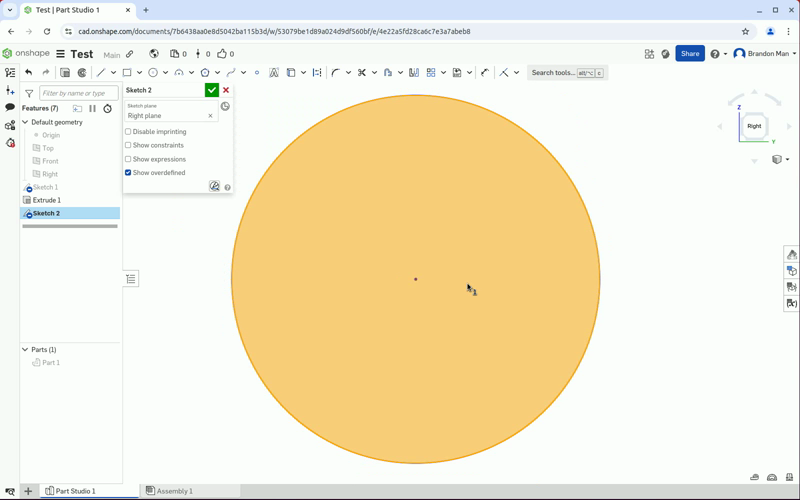
scroll(-6)
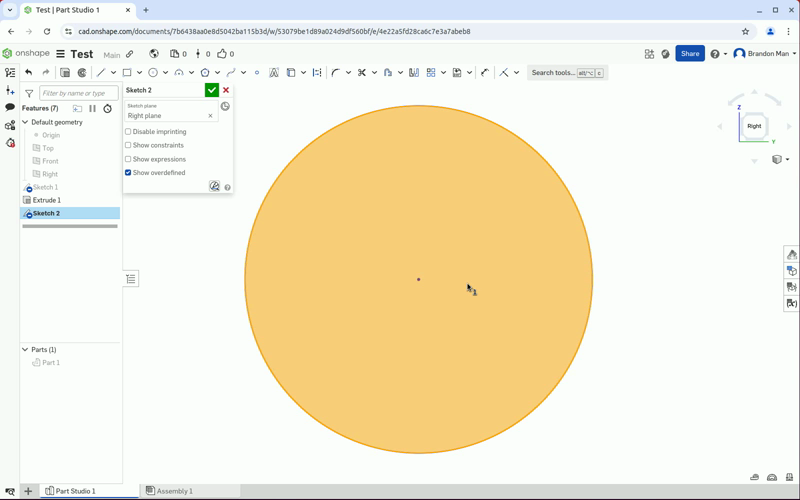
scroll(-6)
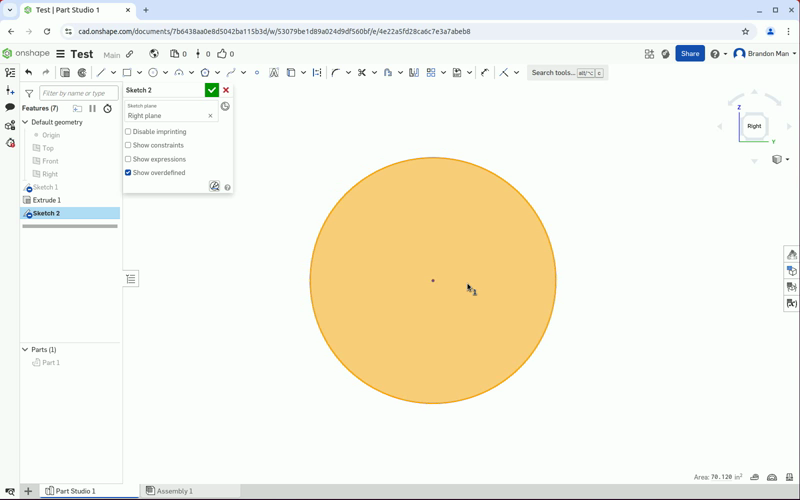
scroll(-6)
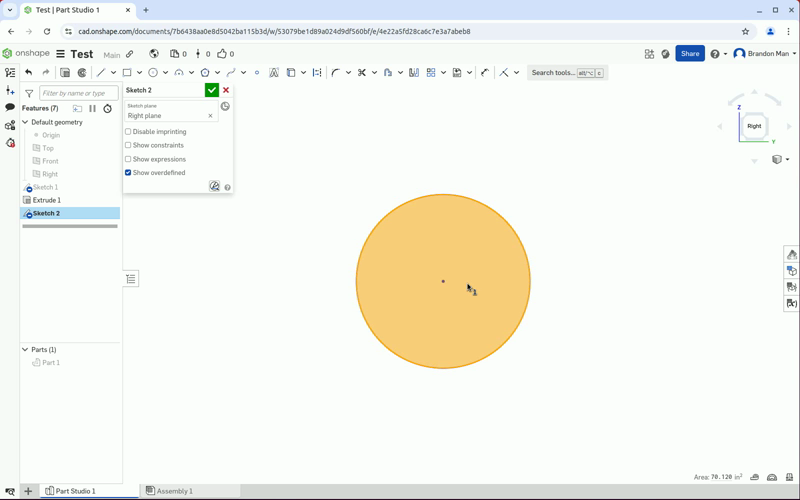
scroll(-6)
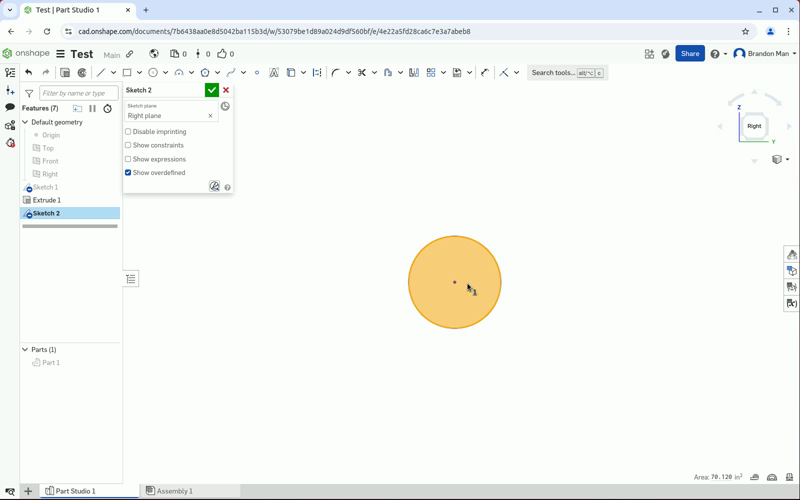
scroll(-6)
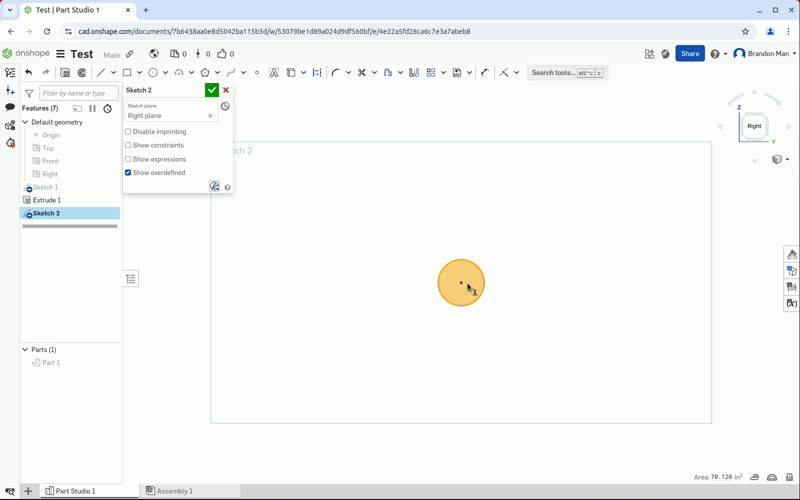
mouse_move(73, 352)
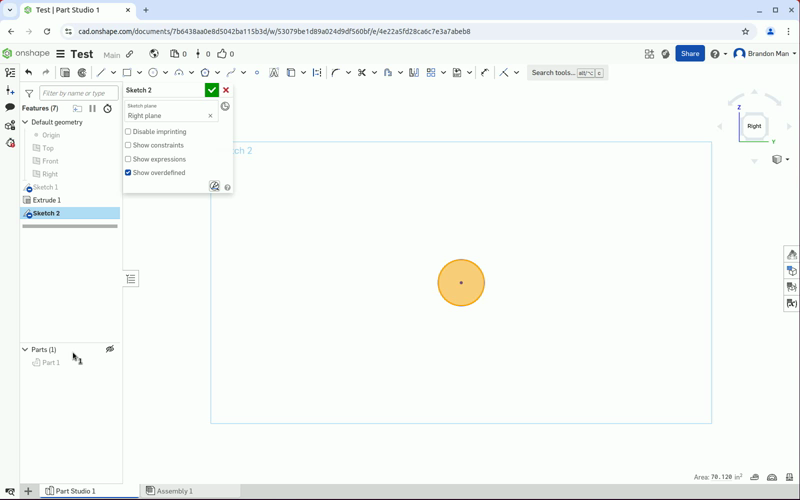
key(shift+y)
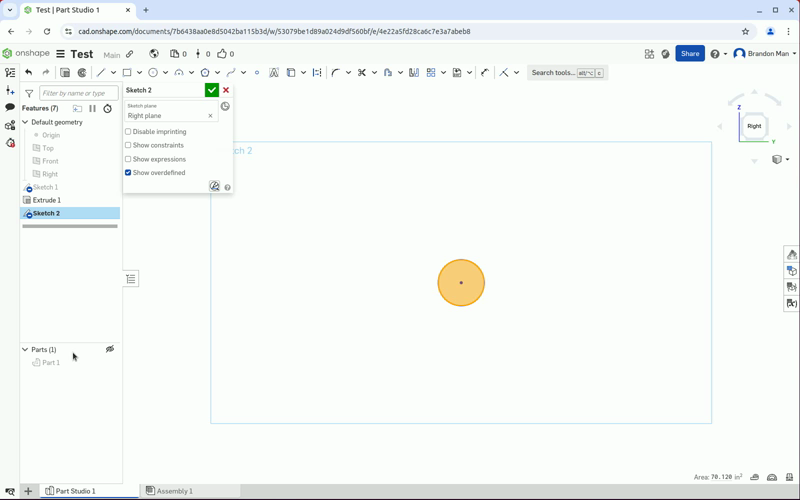
key(shift+e)
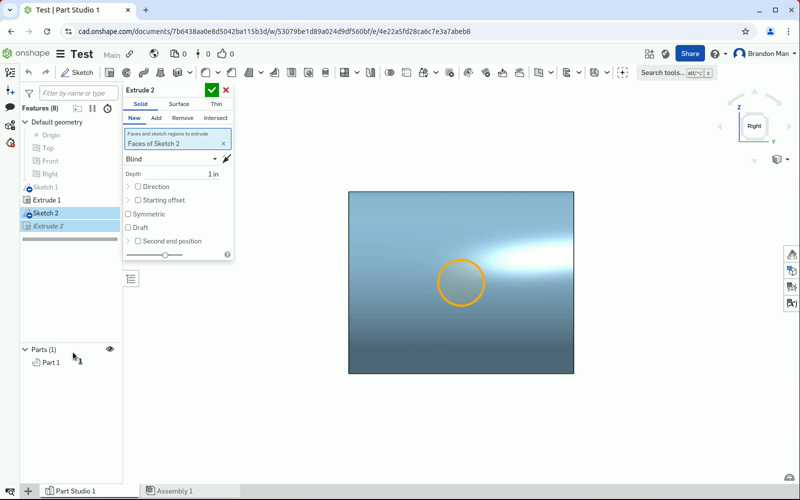
mouse_move(143, 106)
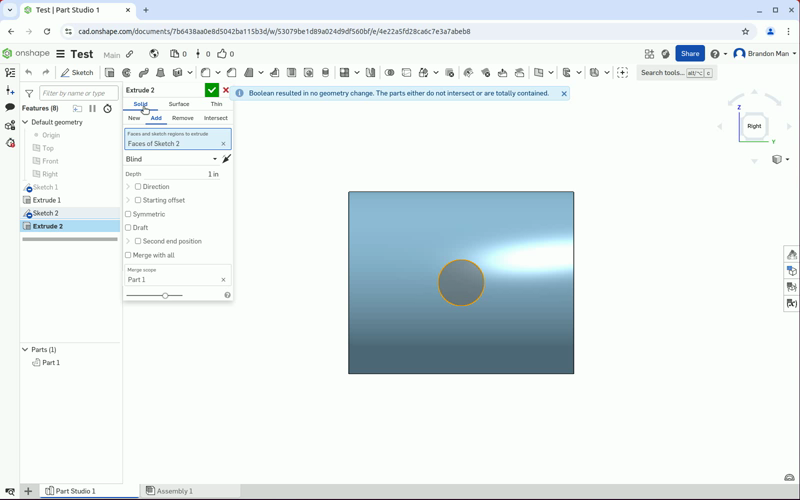
click(143, 106)
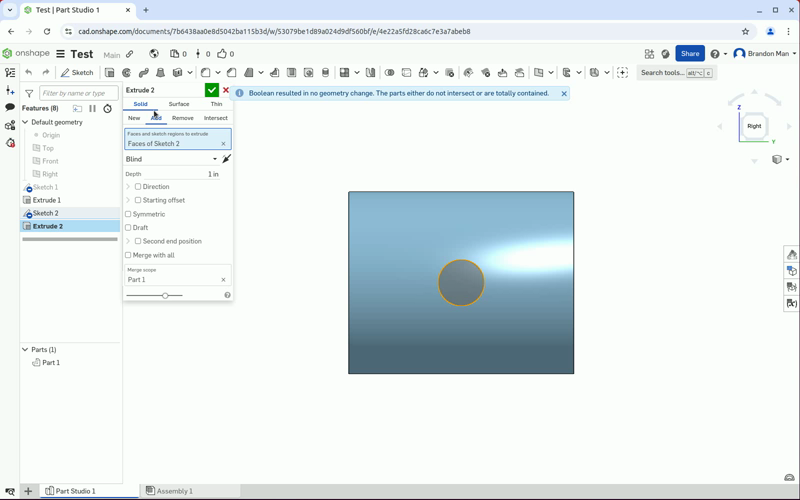
mouse_move(186, 120)
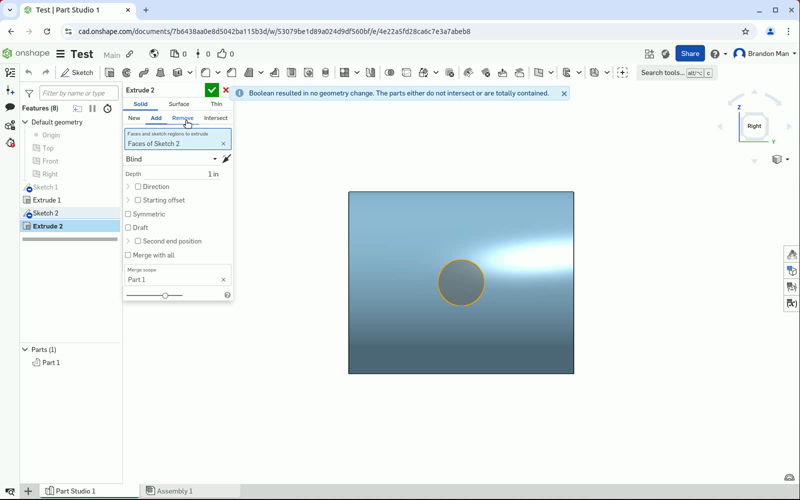
click(186, 120)
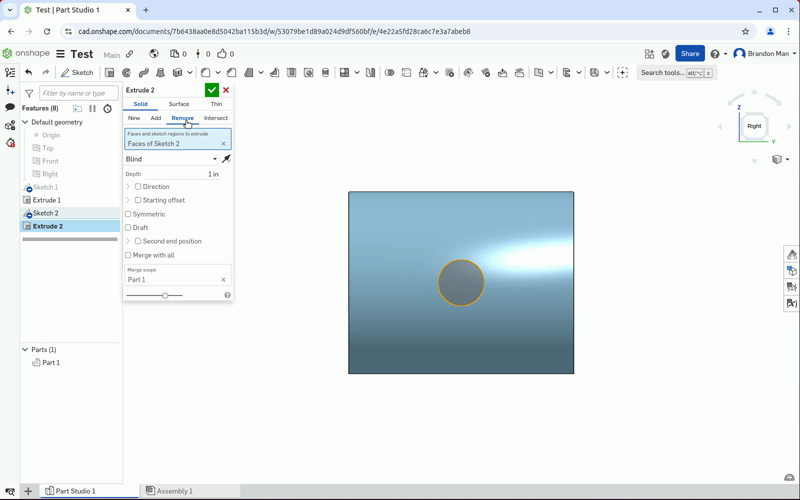
key(tab, 4)
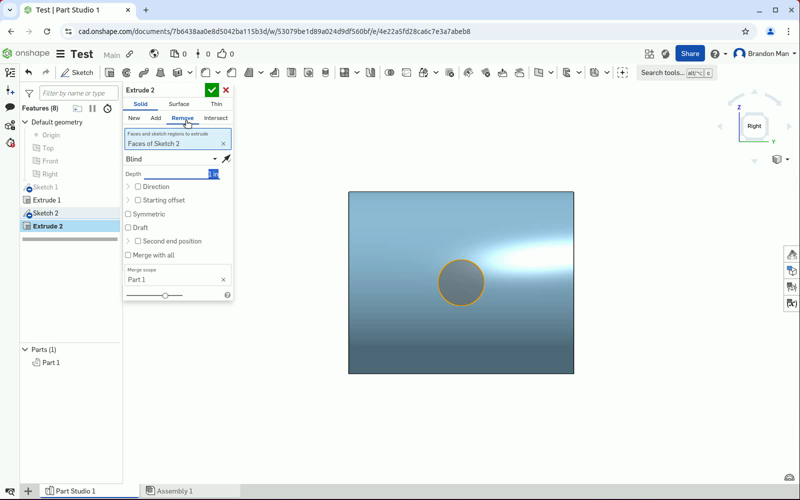
text(30.811)
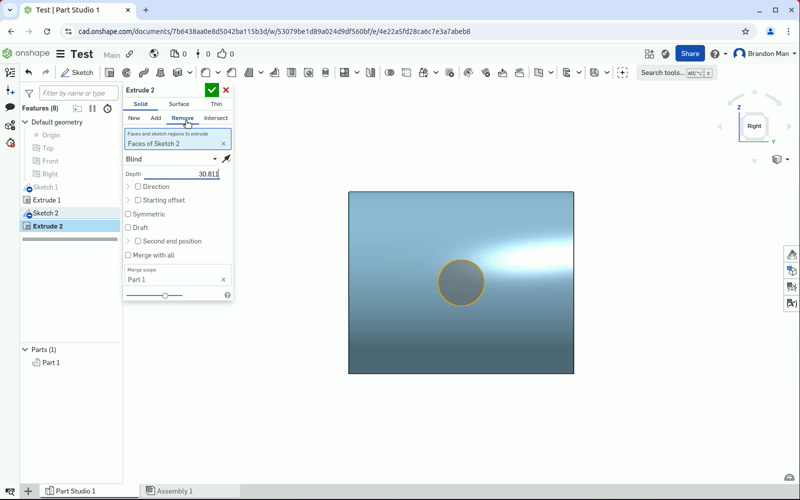
key(tab, 6)
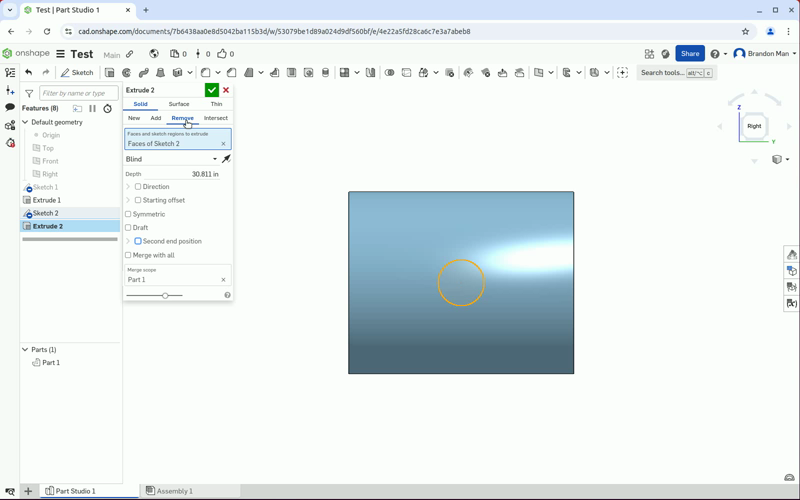
key(space)
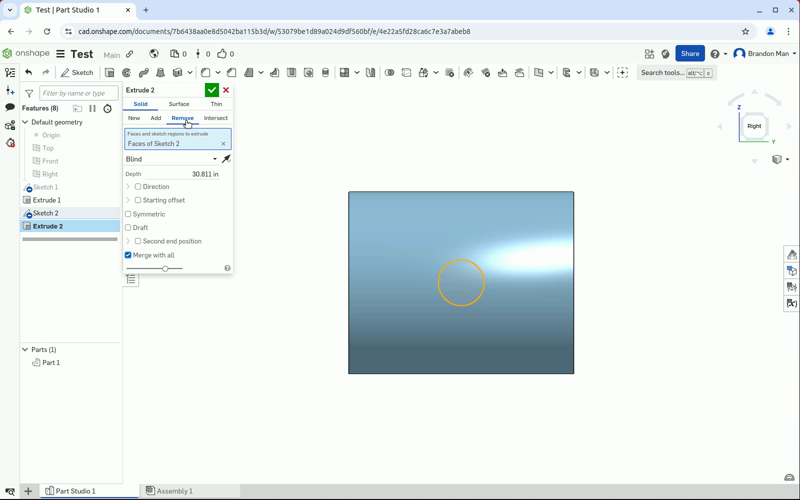
key(enter)
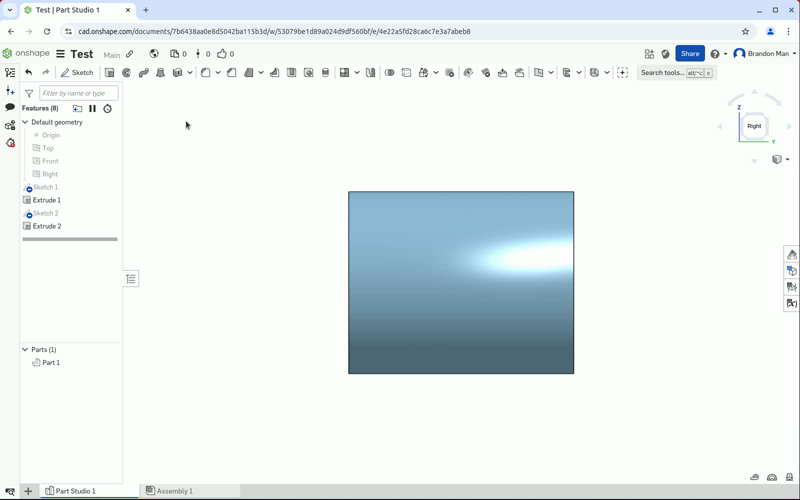
key(shift+h)
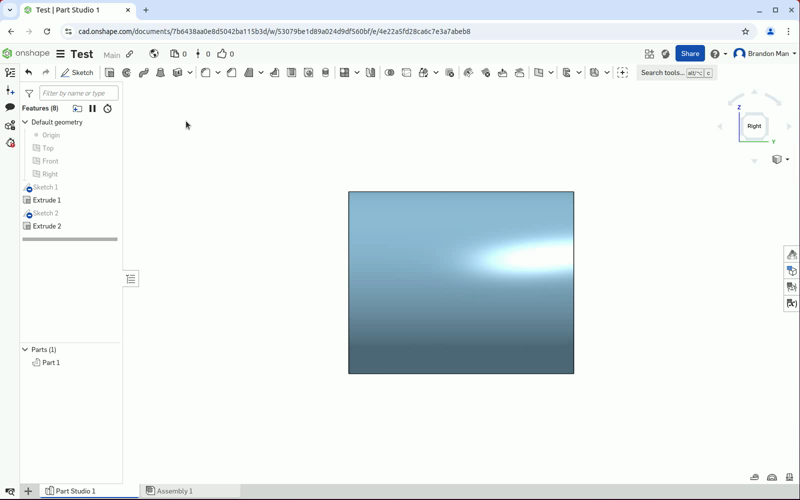
key(shift+h)
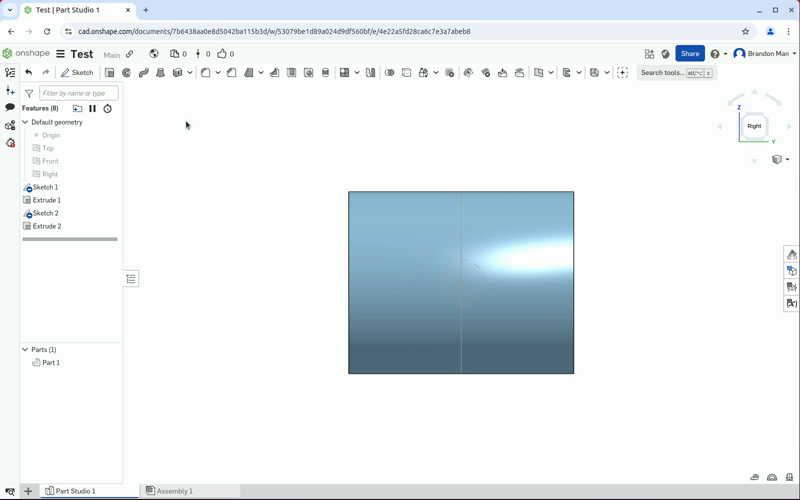
key(shift+7)
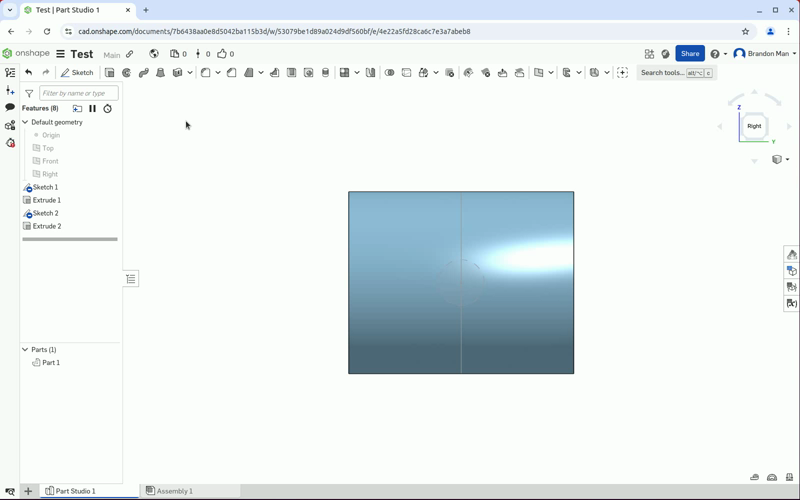
key(right, 2)
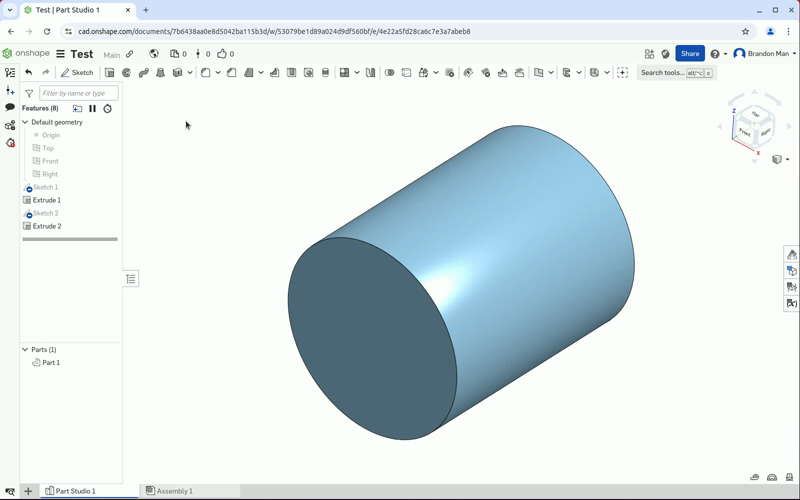
key(down, 2)
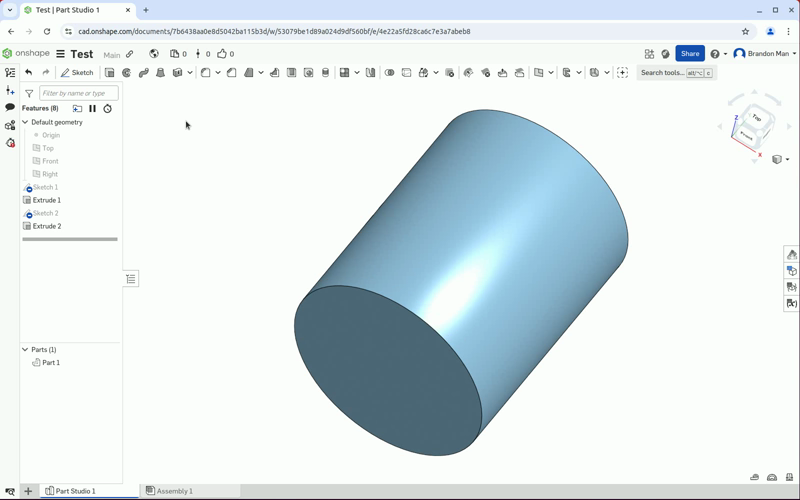
key(up, 2)
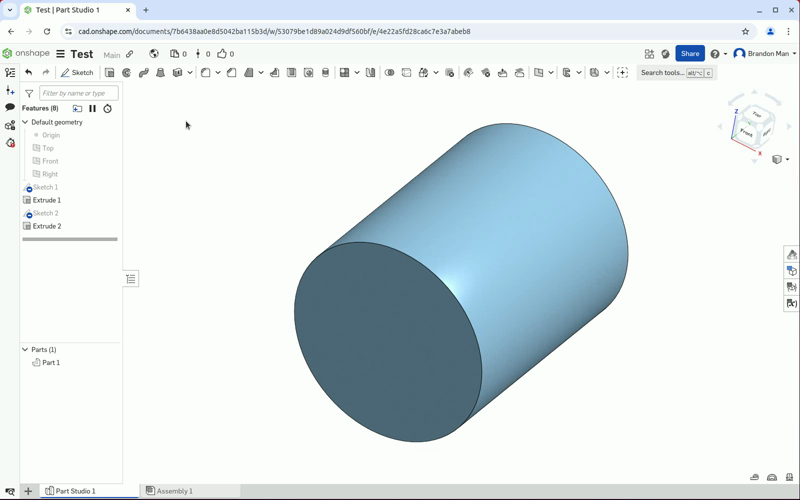
key(left, 2)
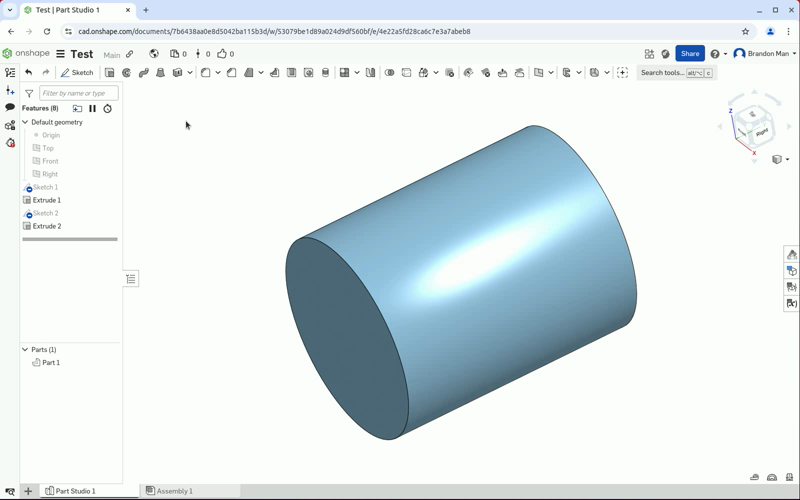
mouse_move(73, 189)
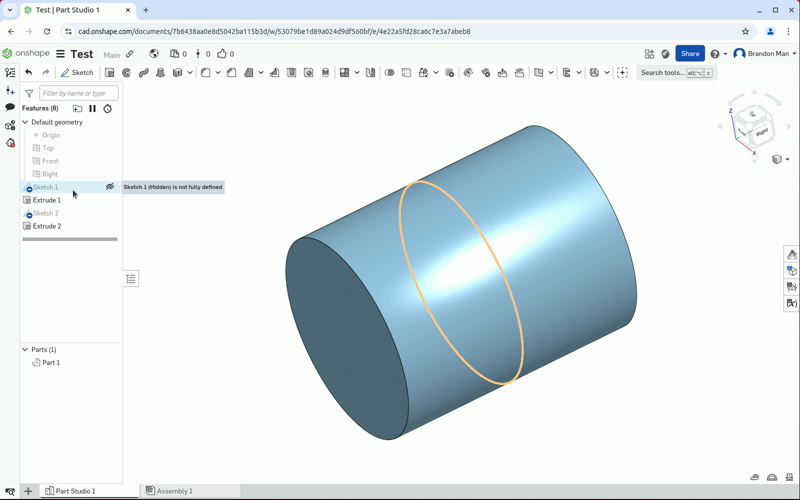
click(73, 189)